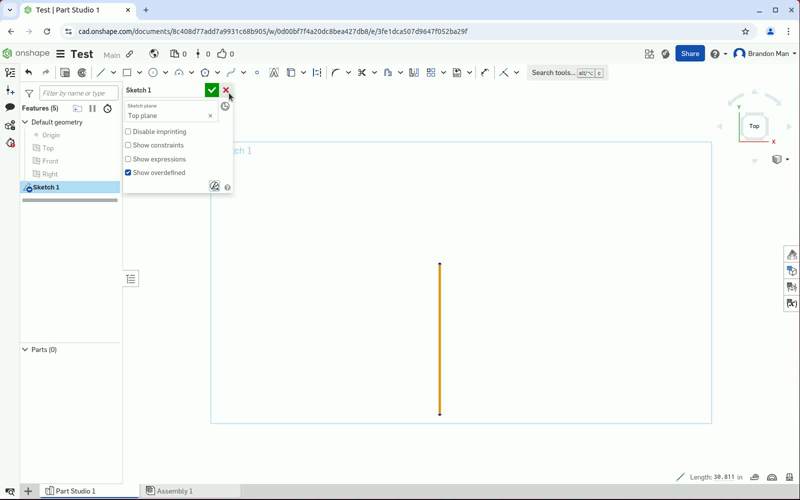
key(shift+h)
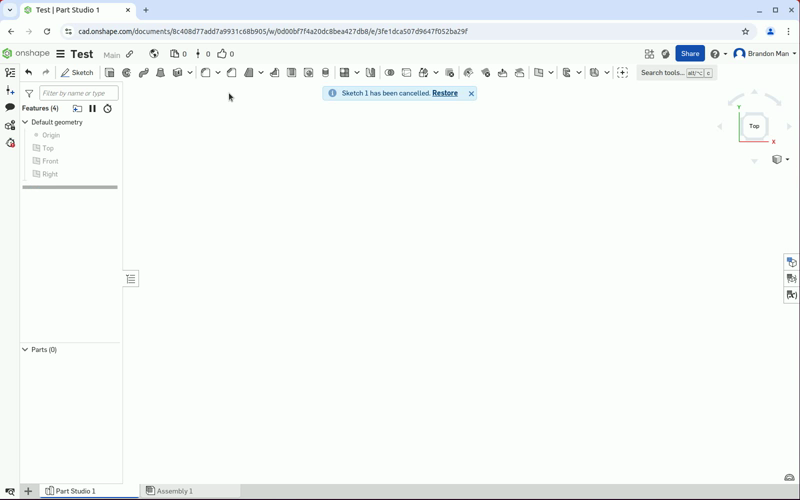
mouse_move(73, 352)
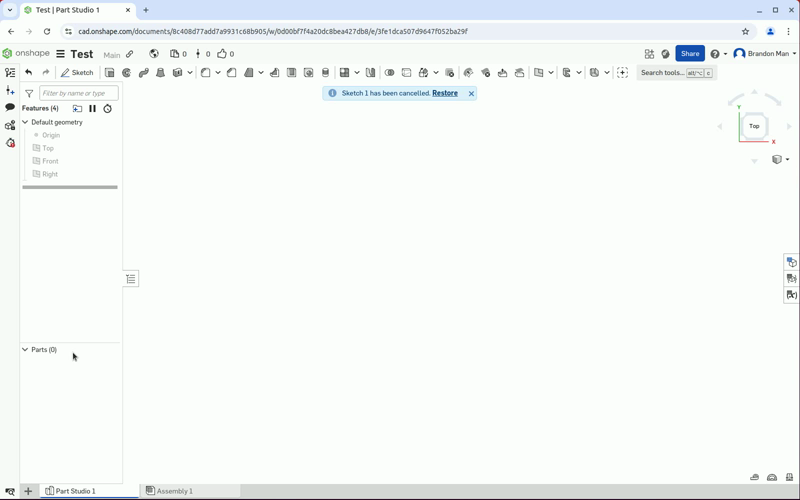
key(y)
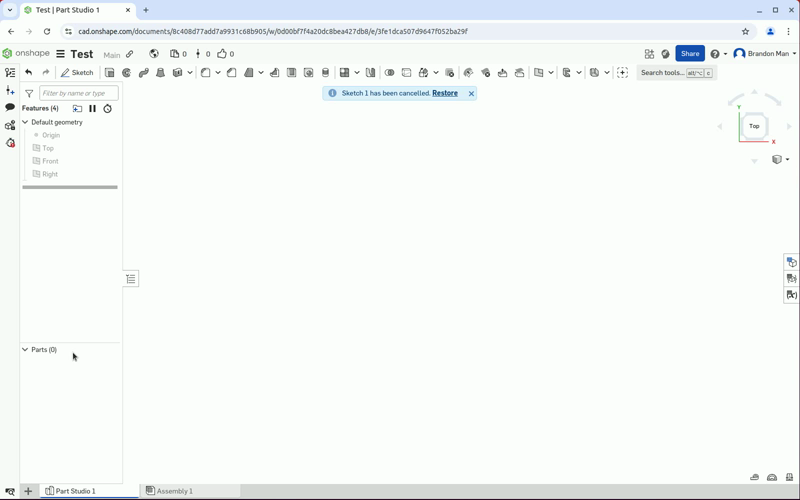
key(shift+p)
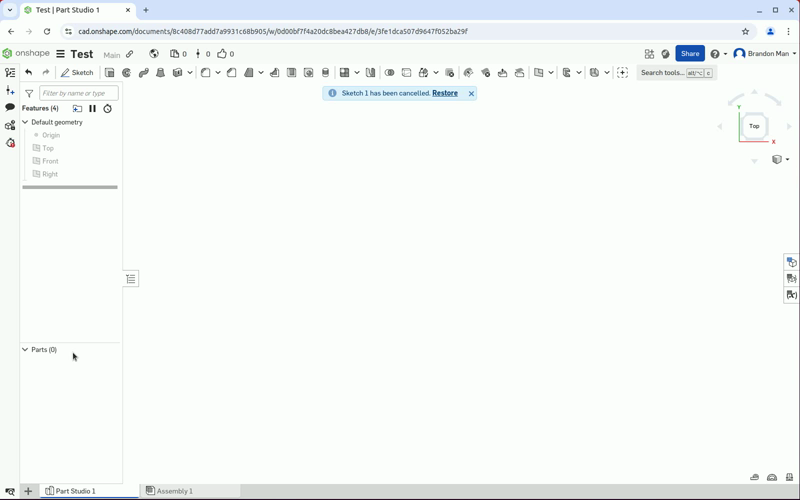
key(space)
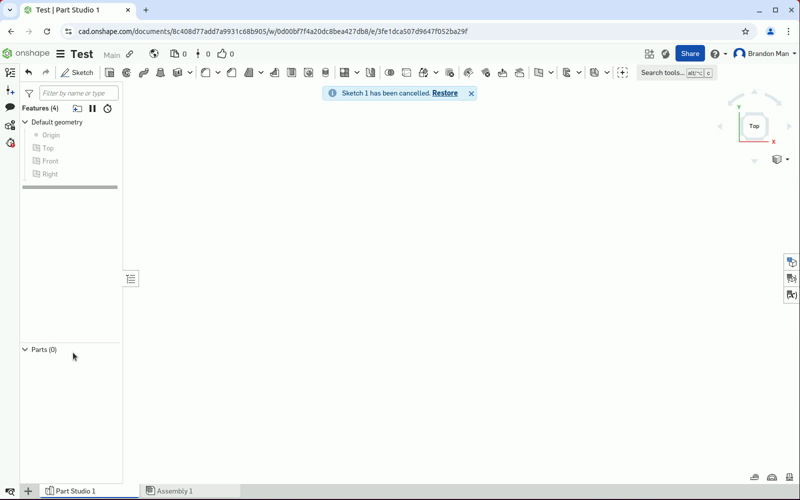
key_down(shift)
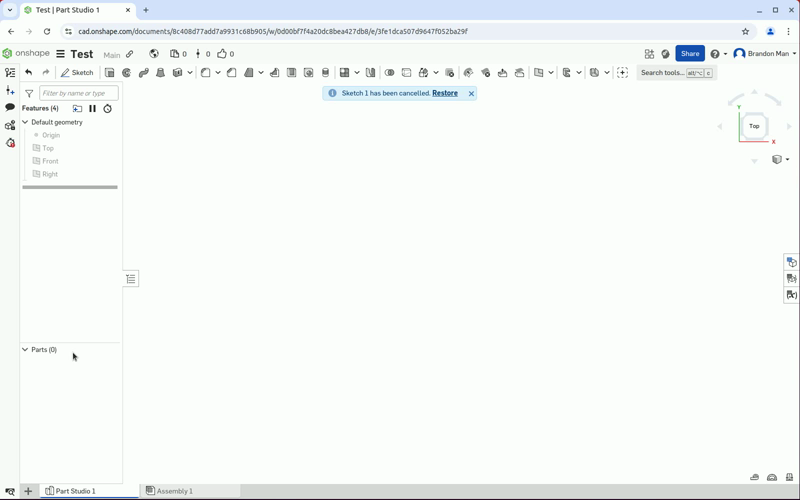
key(up)
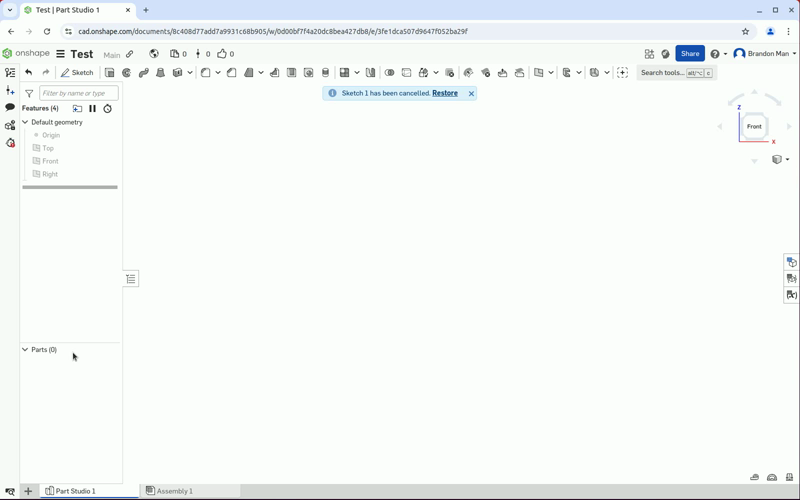
key_up(shift)
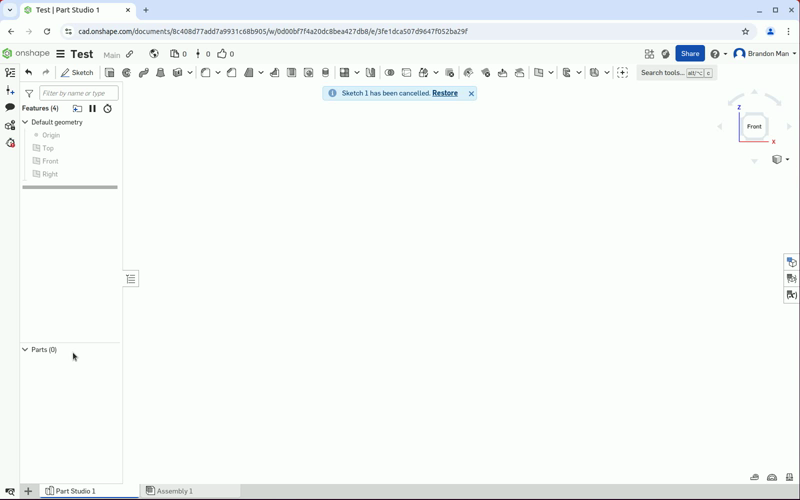
key(space)
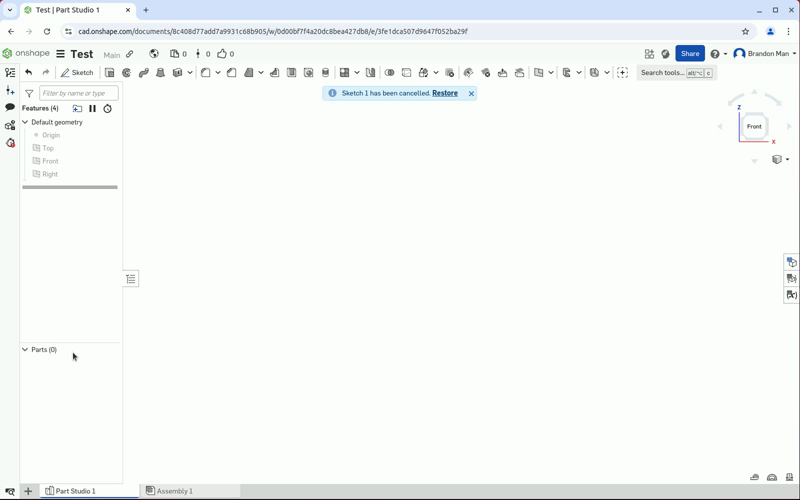
key_down(shift)
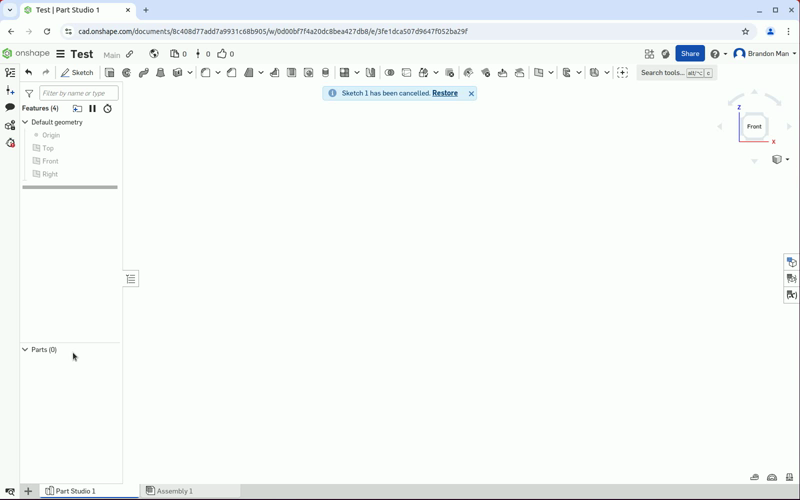
key(left)
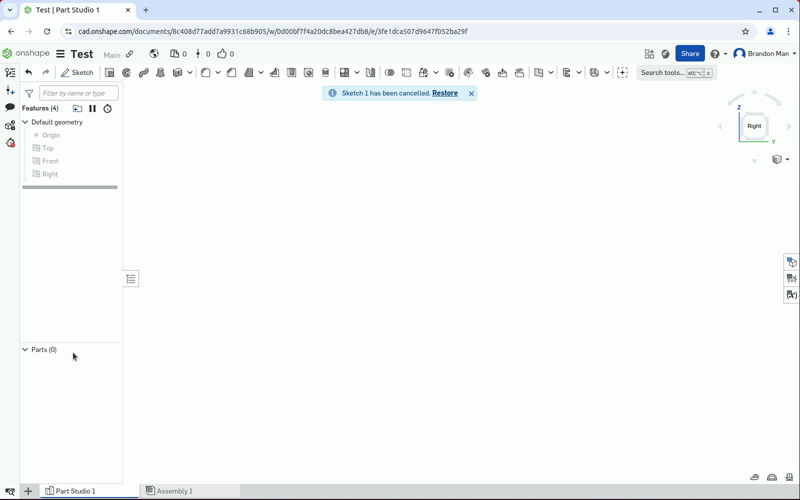
key_up(shift)
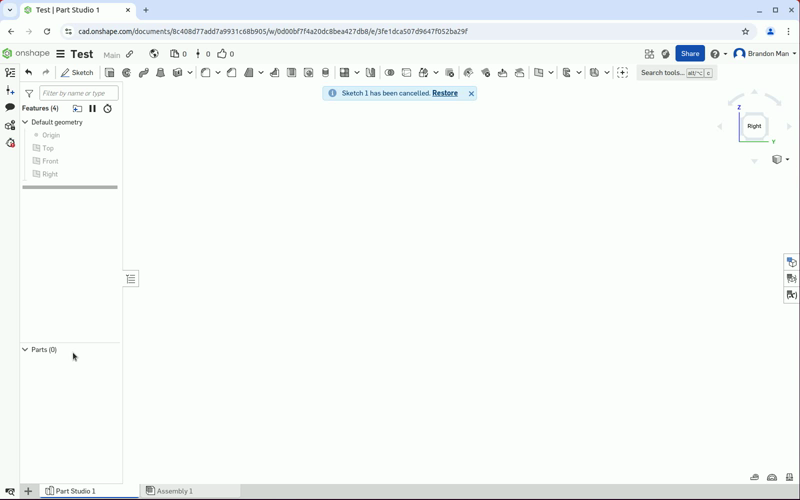
mouse_move(73, 352)
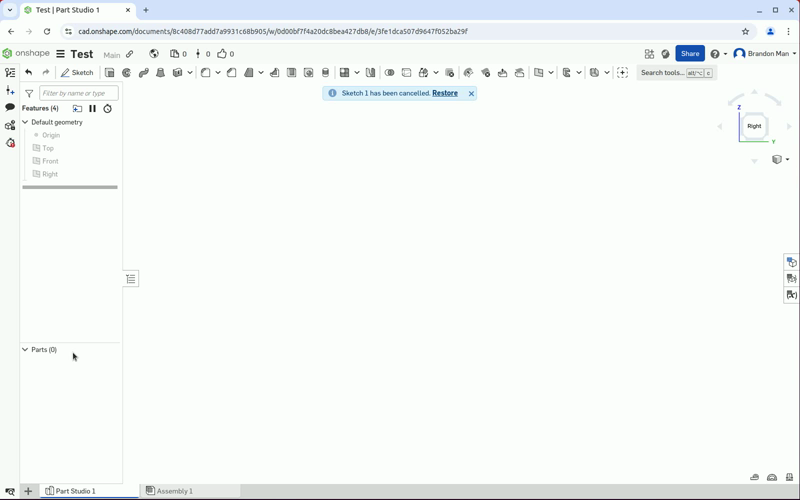
key(shift+y)
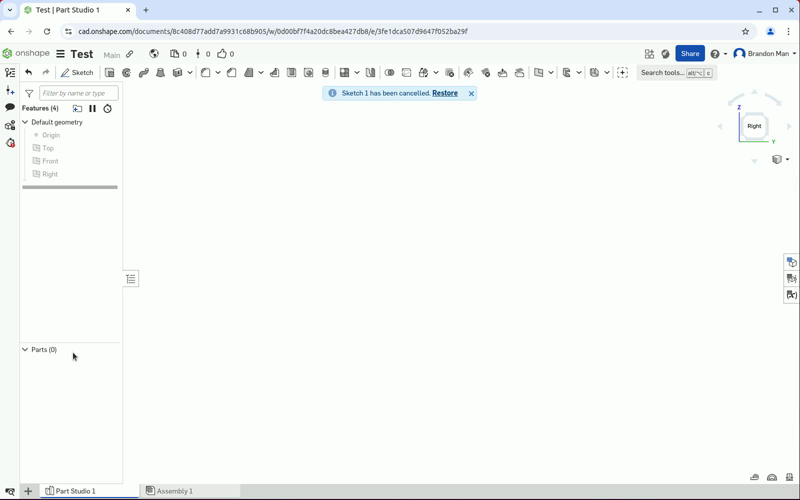
key(shift+s)
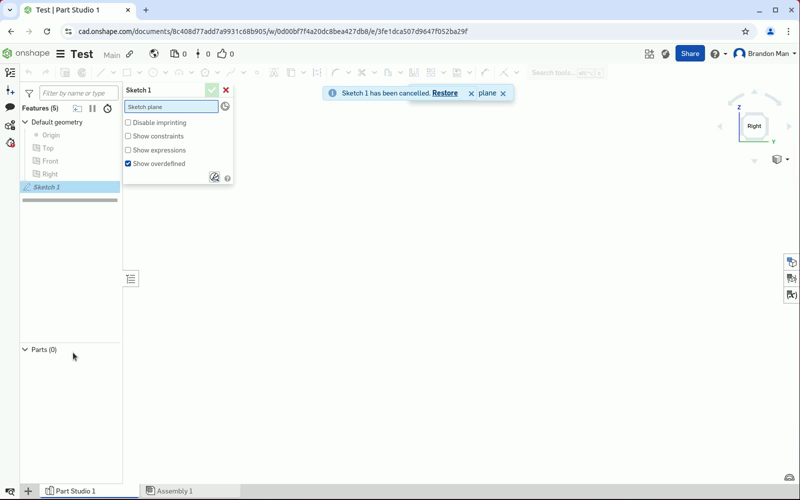
mouse_move(73, 176)
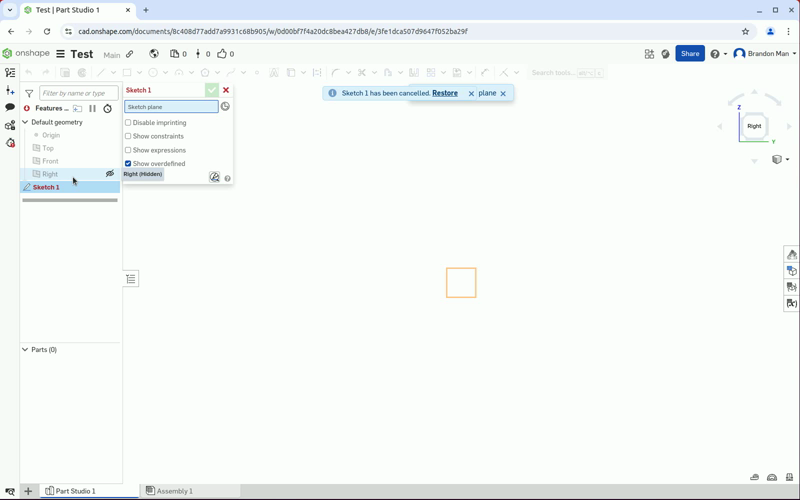
click(73, 176)
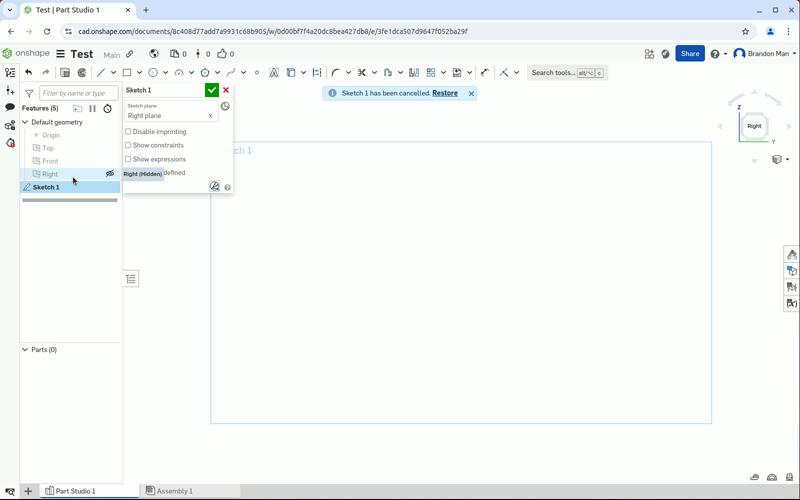
mouse_move(73, 352)
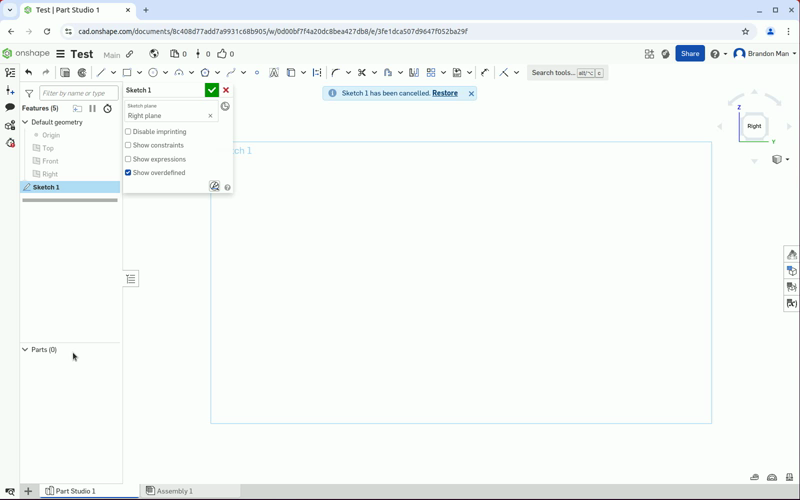
key(y)
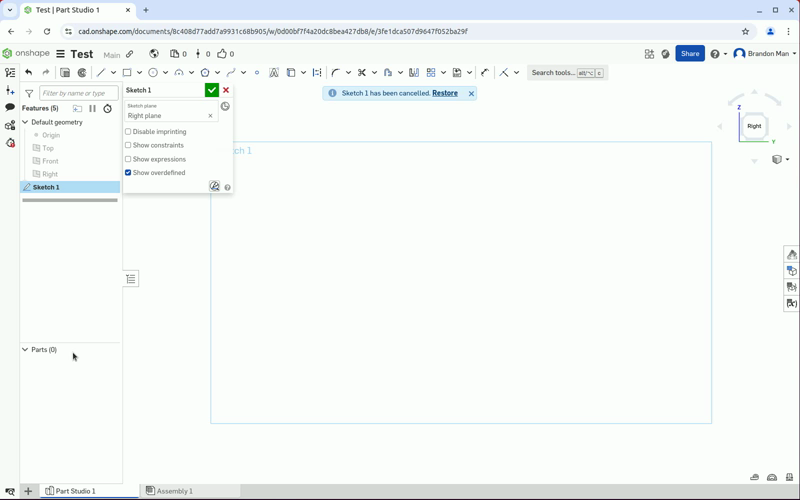
key(l)
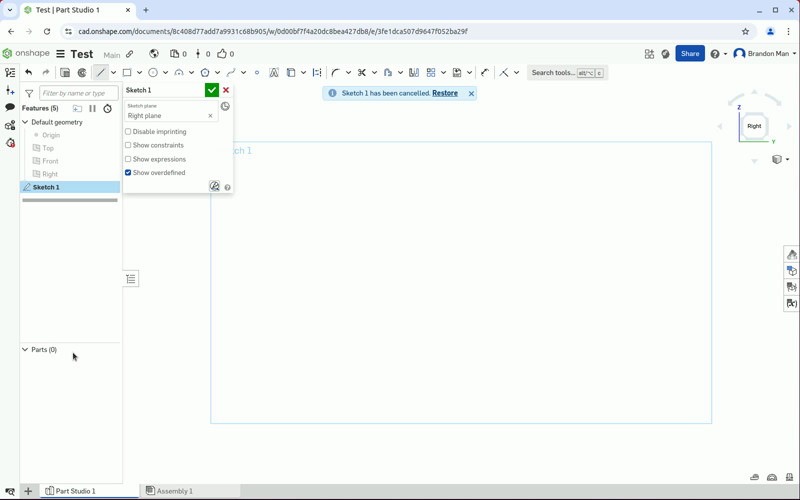
key_down(shift)
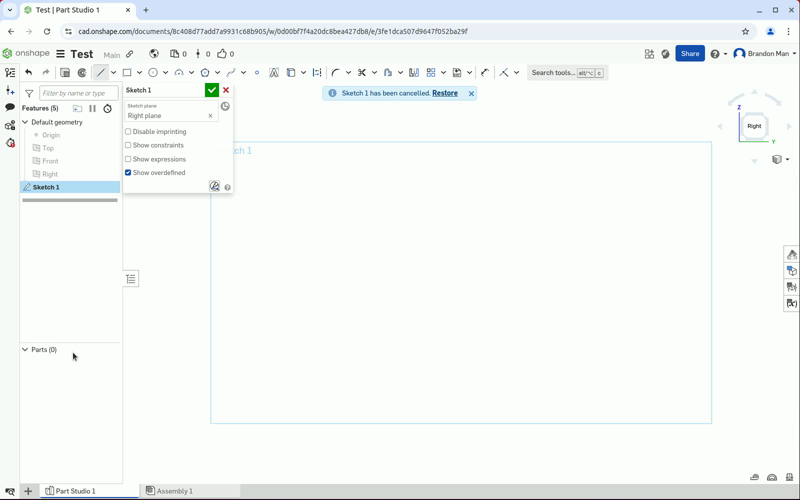
mouse_move(348, 367)
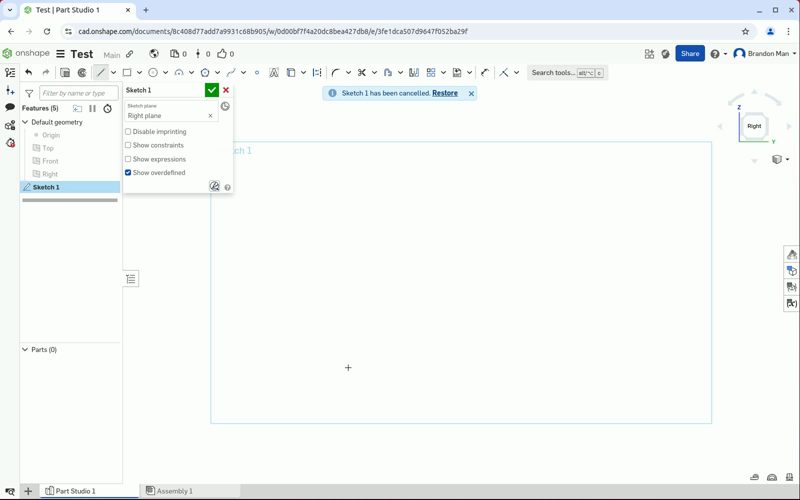
click(348, 367)
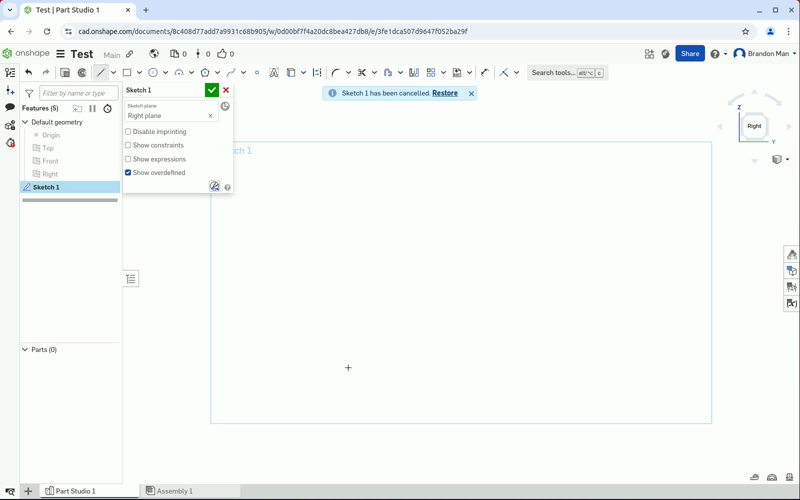
key_up(shift)
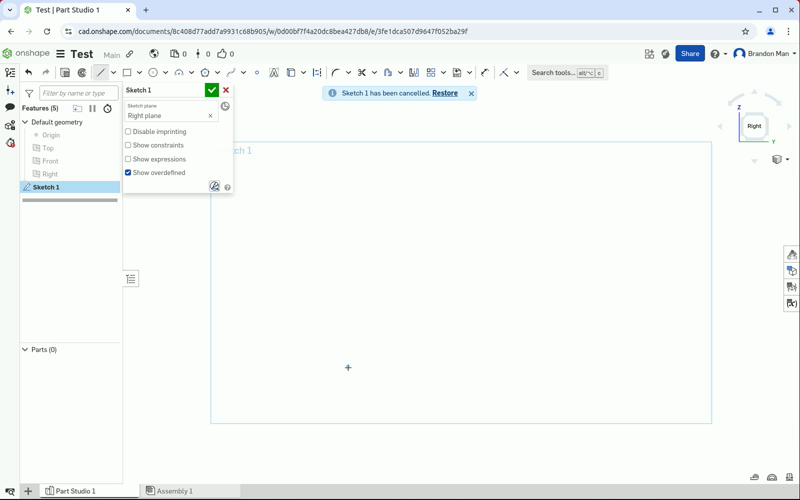
key_down(shift)
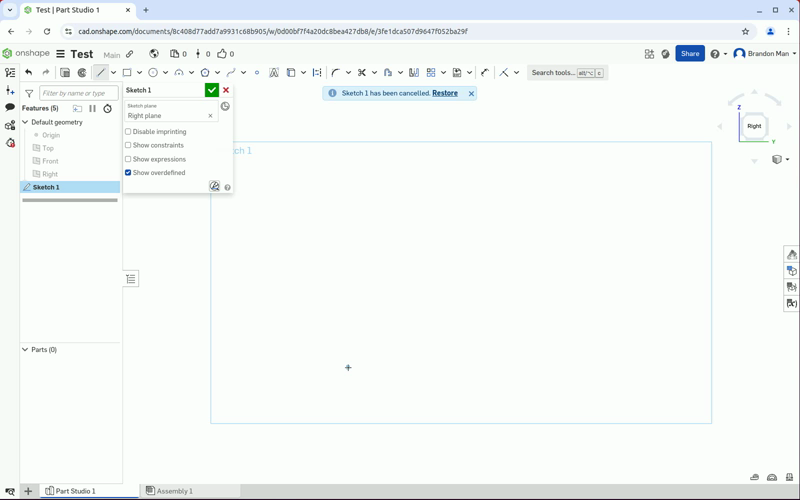
mouse_move(378, 367)
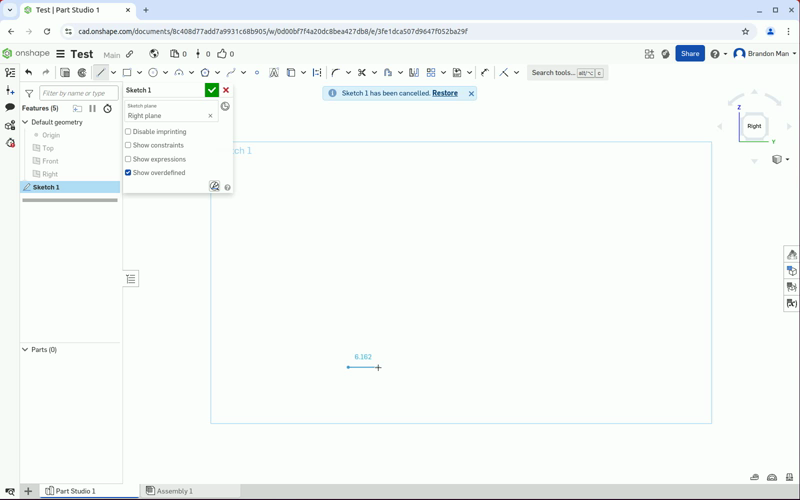
mouse_move(371, 367)
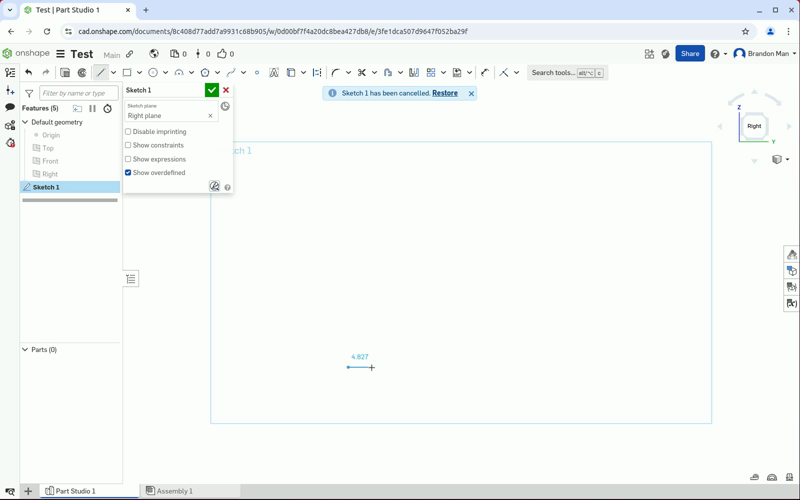
click(371, 367)
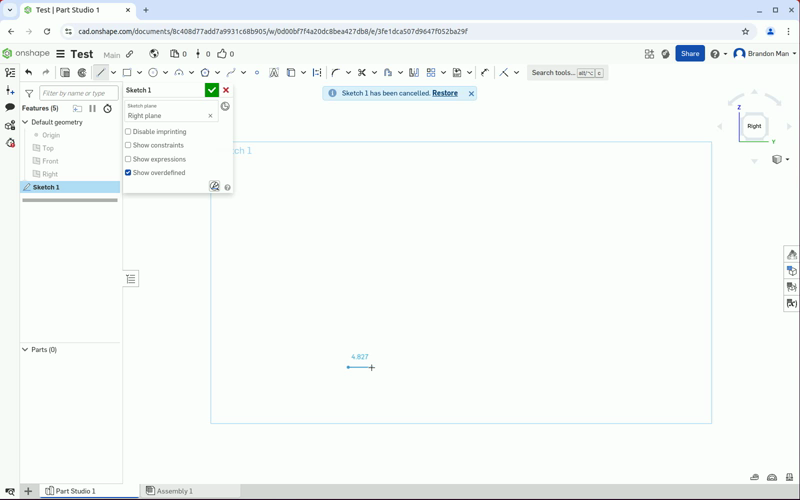
key_up(shift)
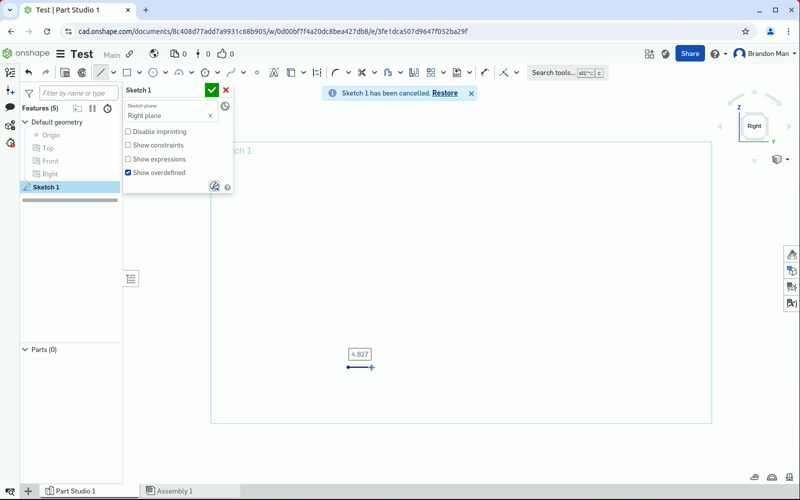
key_down(shift)
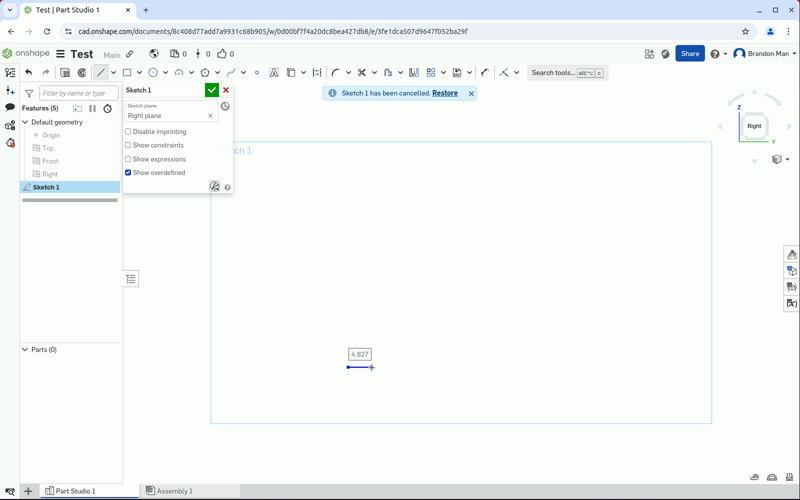
mouse_move(460, 310)
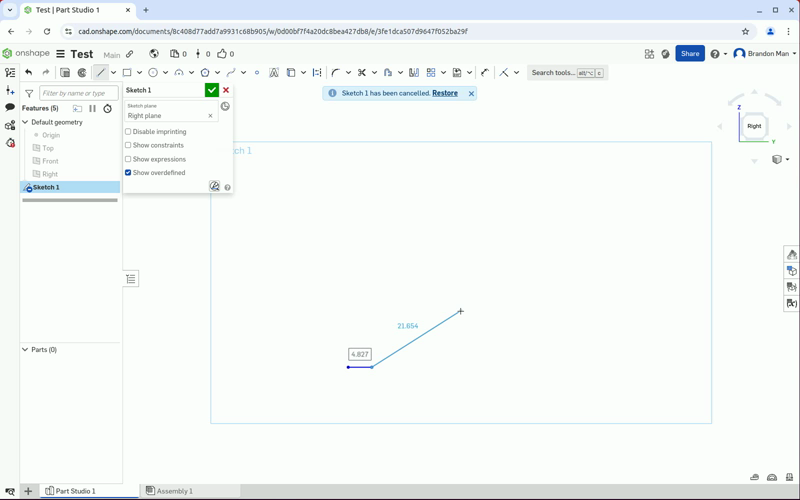
click(460, 310)
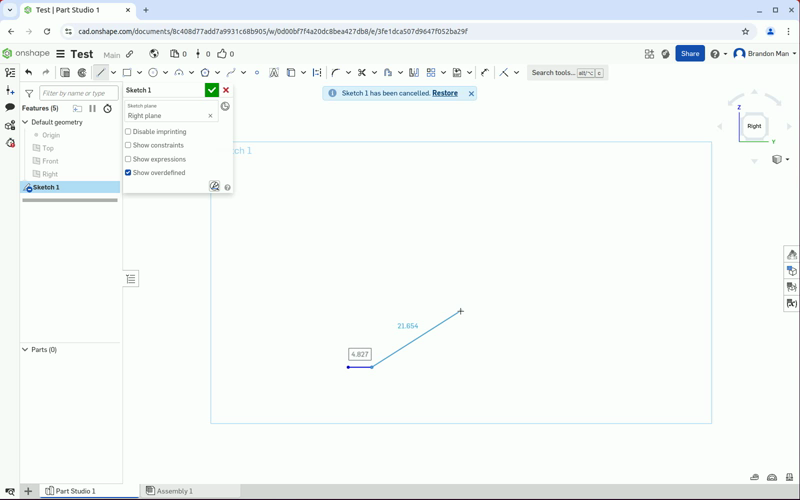
key_up(shift)
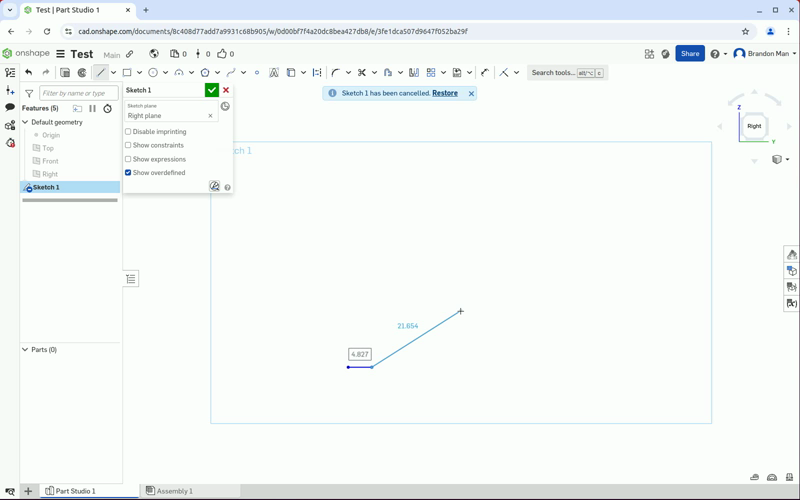
key_down(shift)
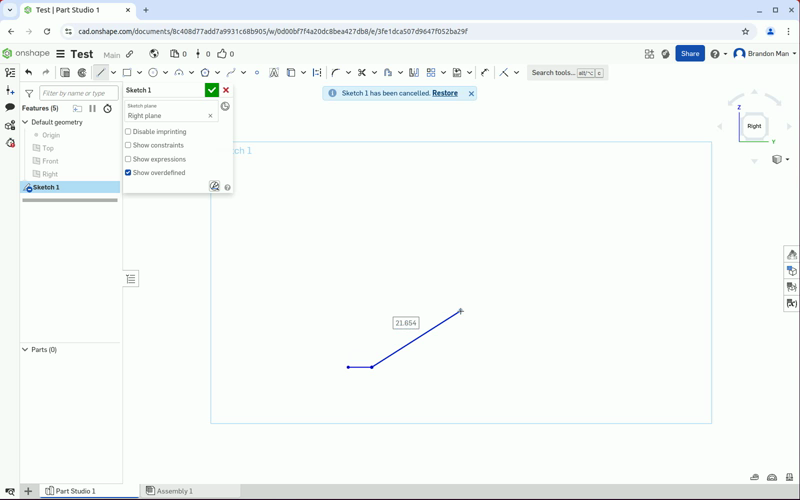
mouse_move(490, 310)
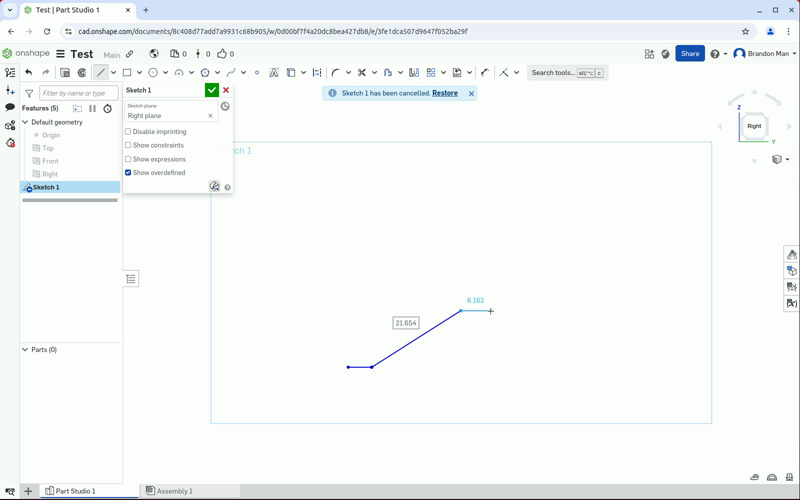
mouse_move(460, 292)
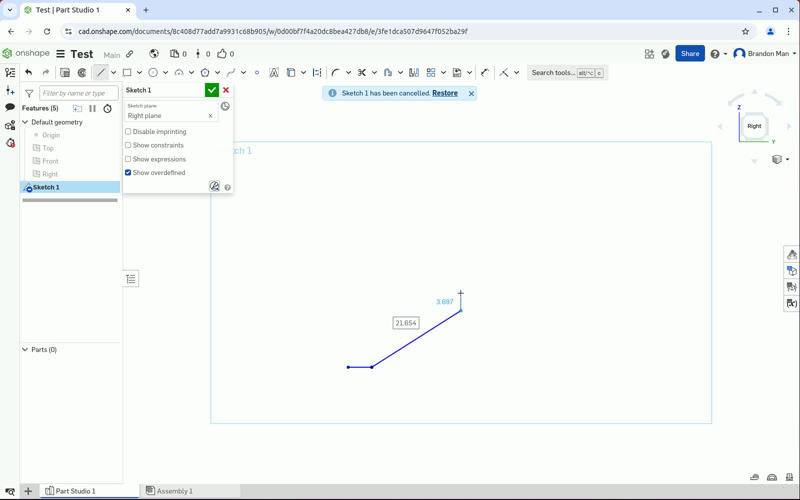
click(460, 292)
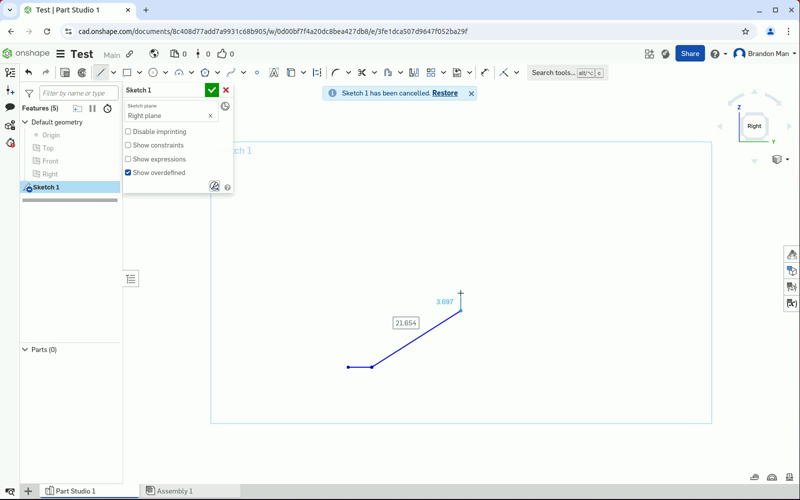
key_up(shift)
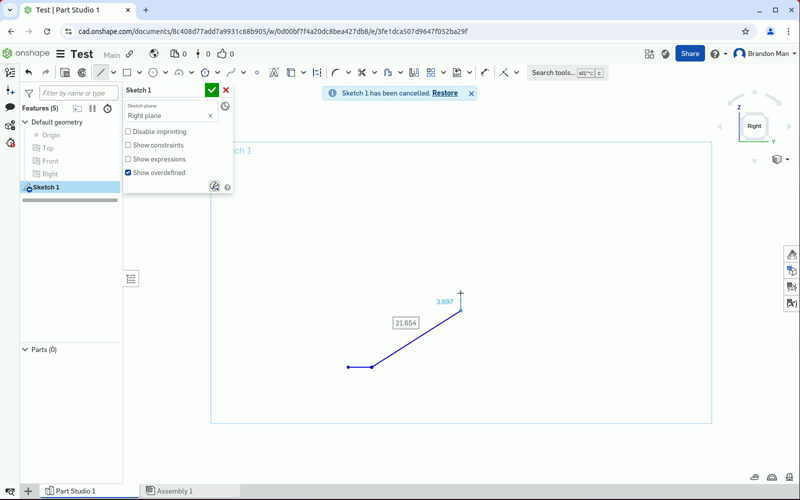
key_down(shift)
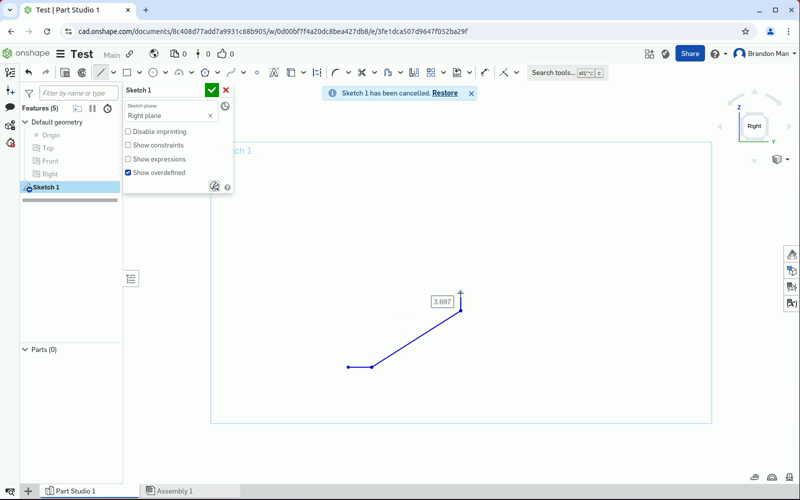
mouse_move(348, 367)
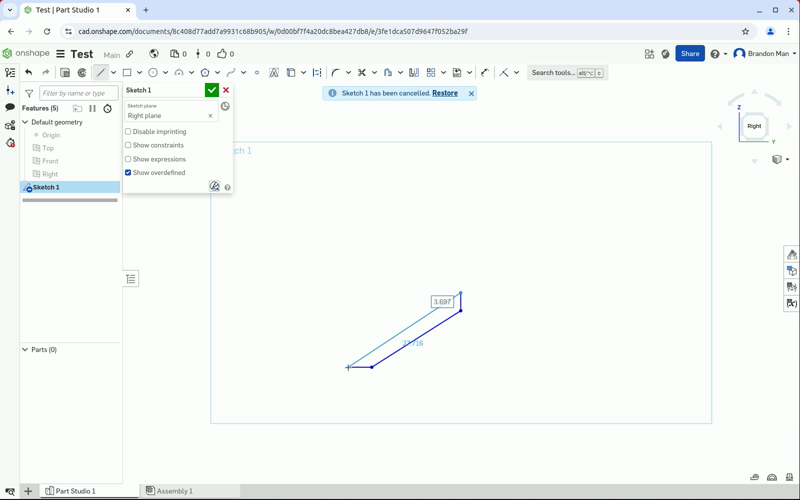
key_up(shift)
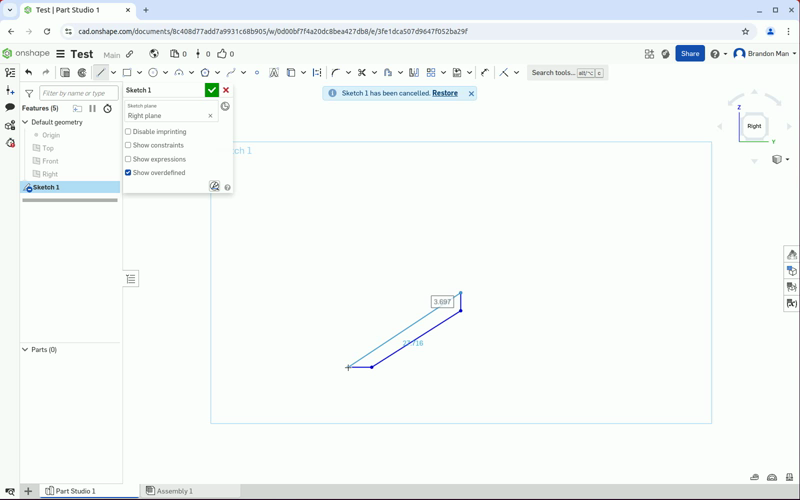
click(348, 367)
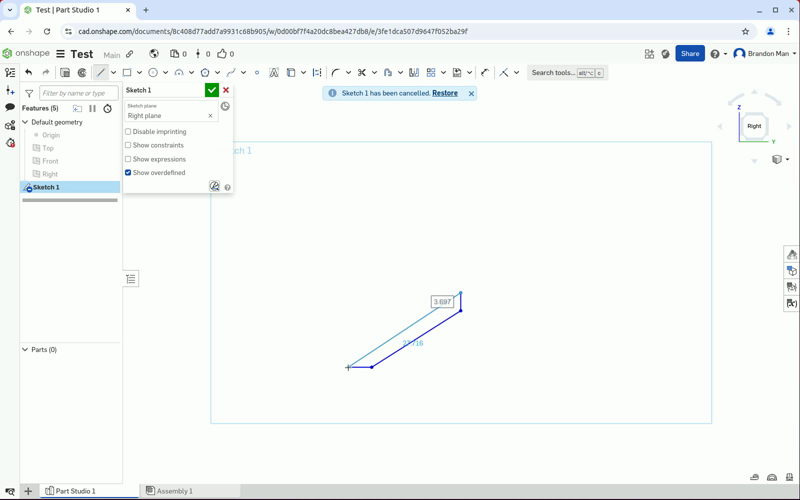
key(esc)
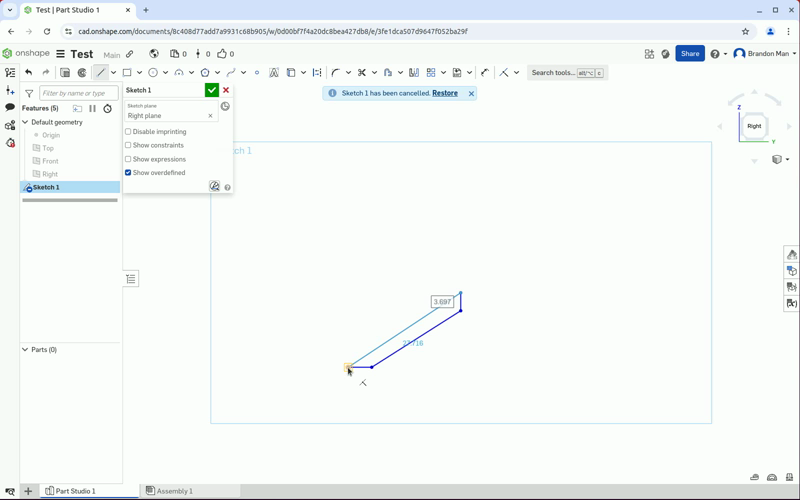
mouse_move(450, 312)
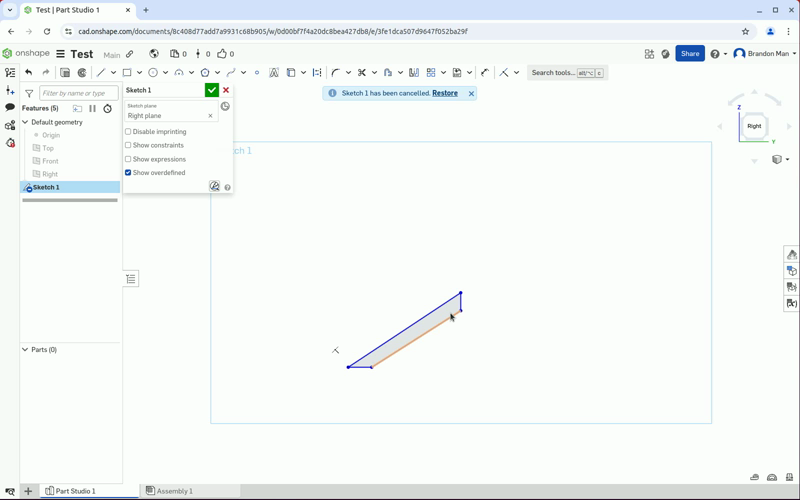
scroll(6)
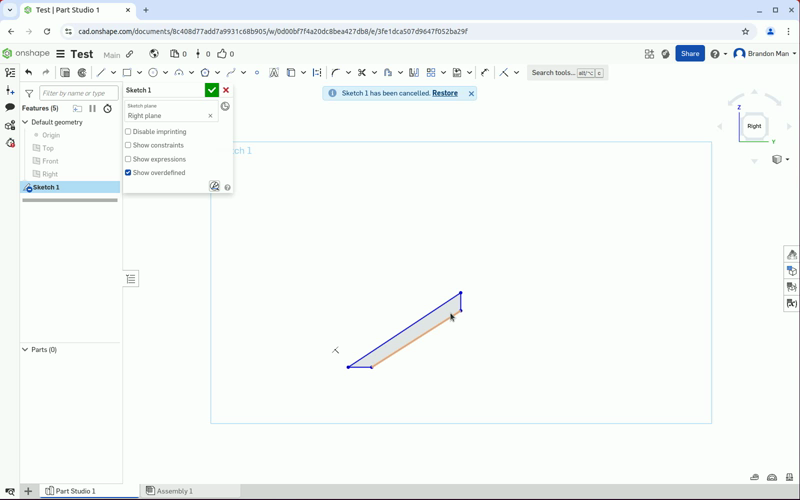
scroll(6)
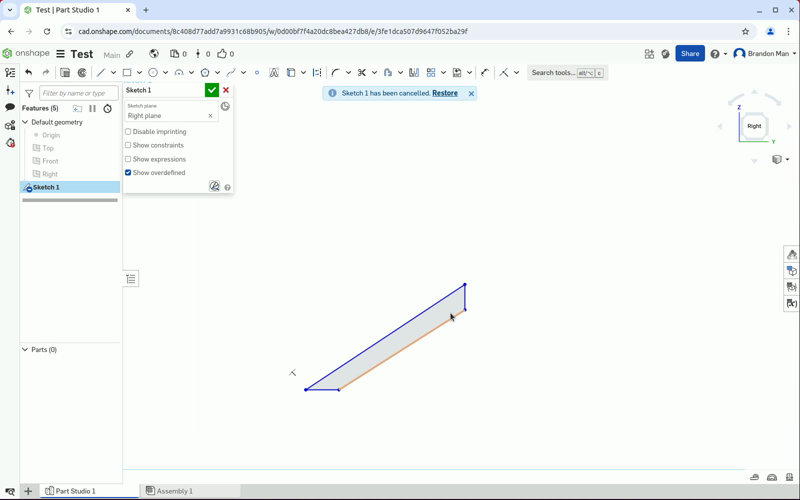
scroll(6)
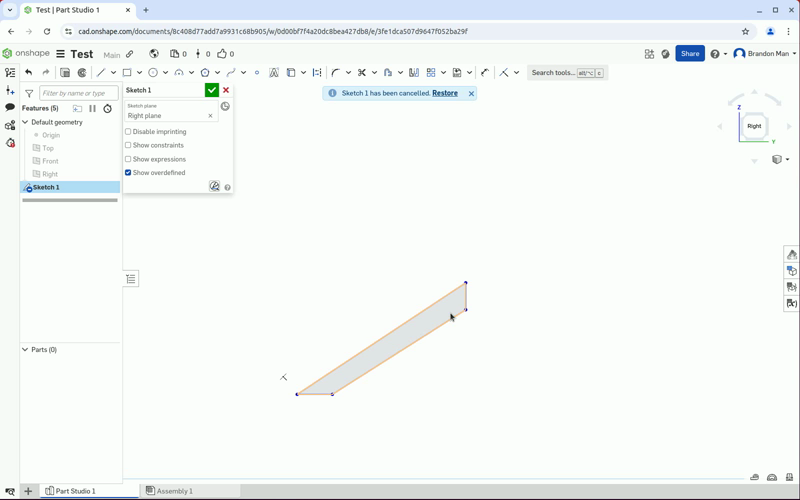
scroll(6)
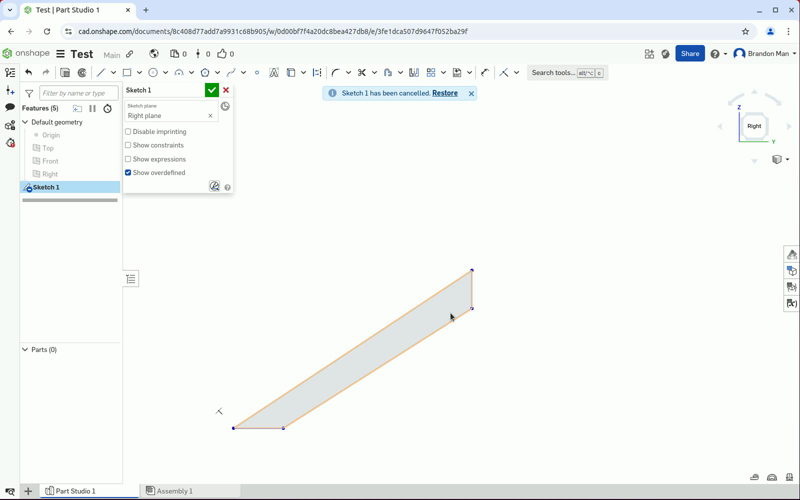
scroll(6)
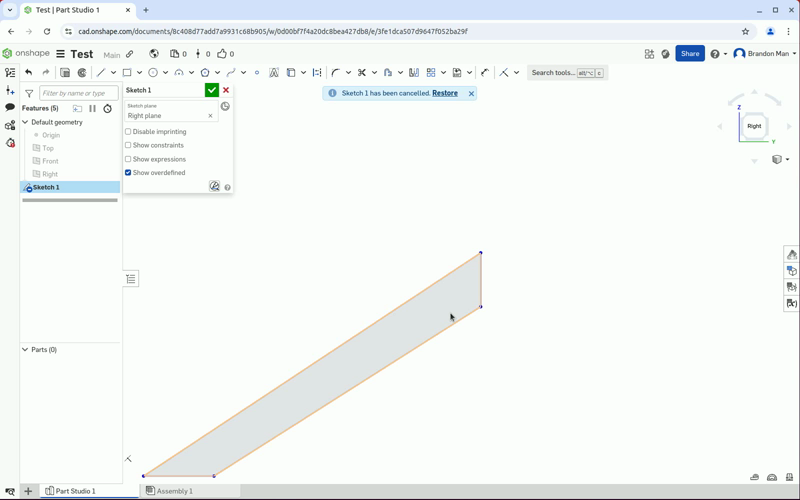
scroll(6)
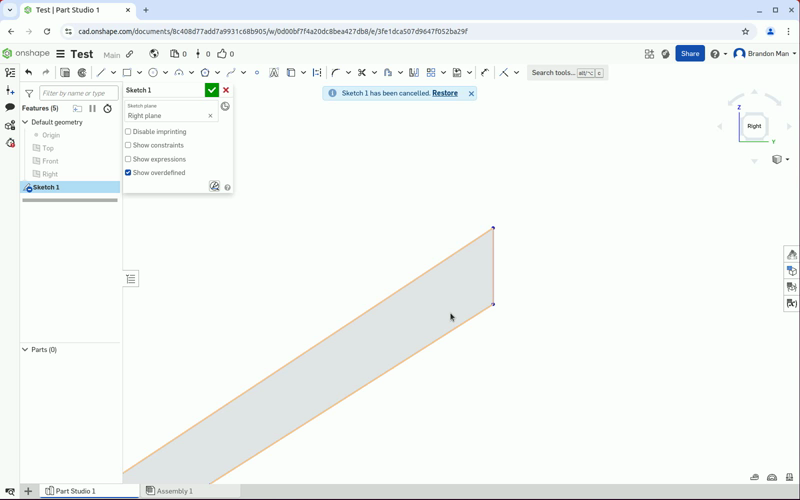
scroll(6)
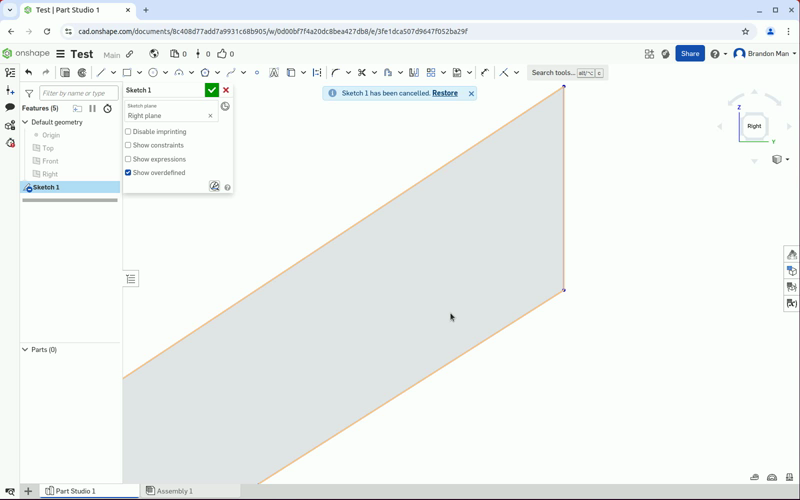
click(450, 312)
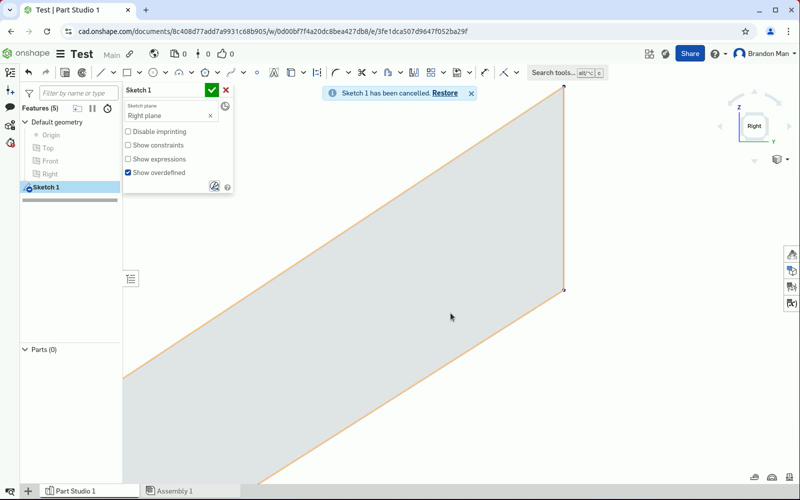
scroll(-6)
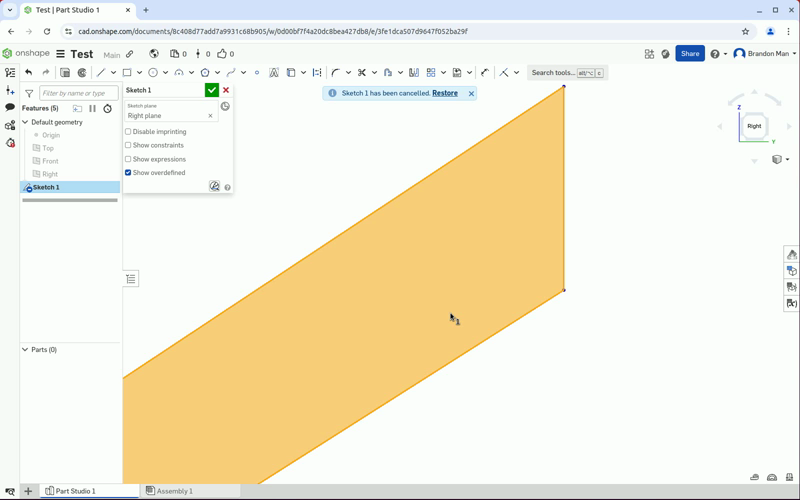
scroll(-6)
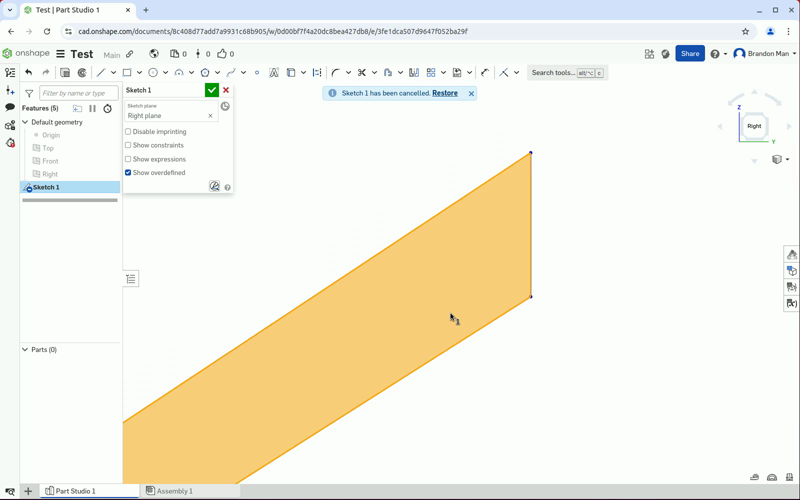
scroll(-6)
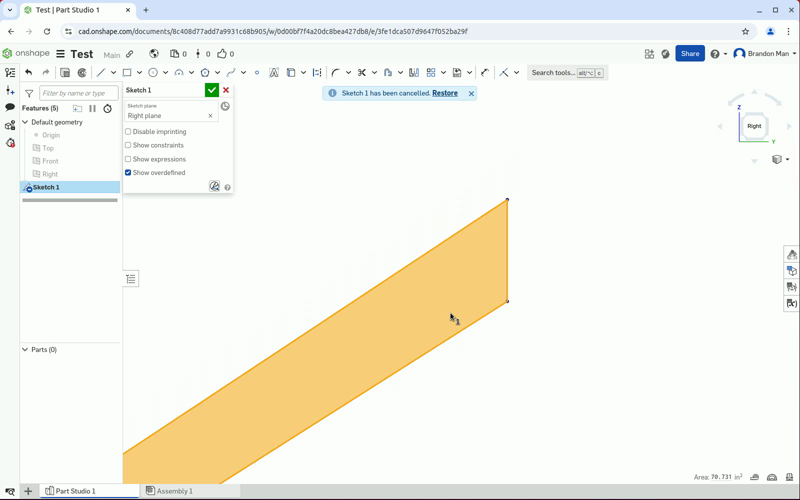
scroll(-6)
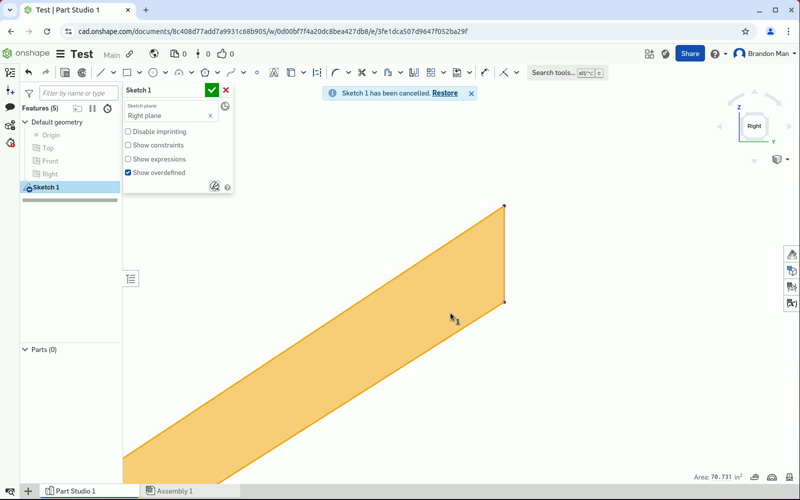
scroll(-6)
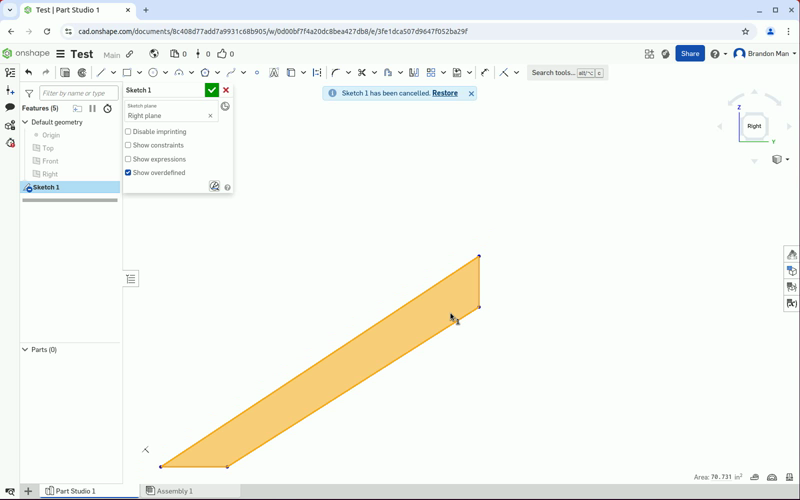
scroll(-6)
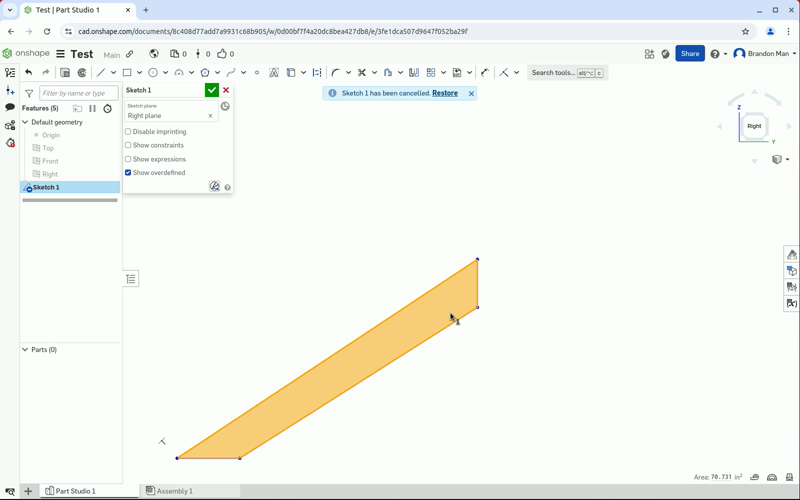
scroll(-6)
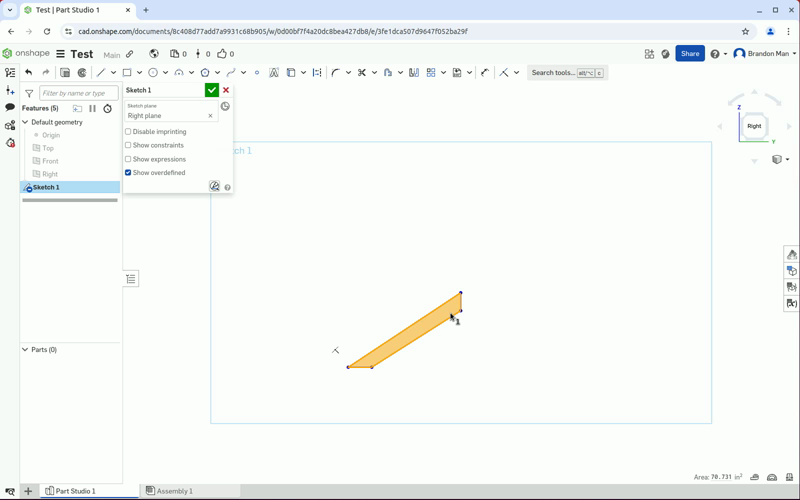
mouse_move(73, 352)
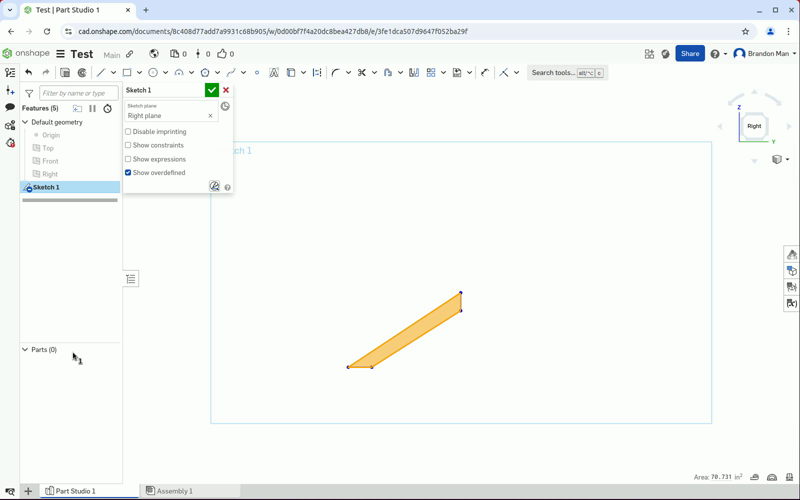
key(shift+y)
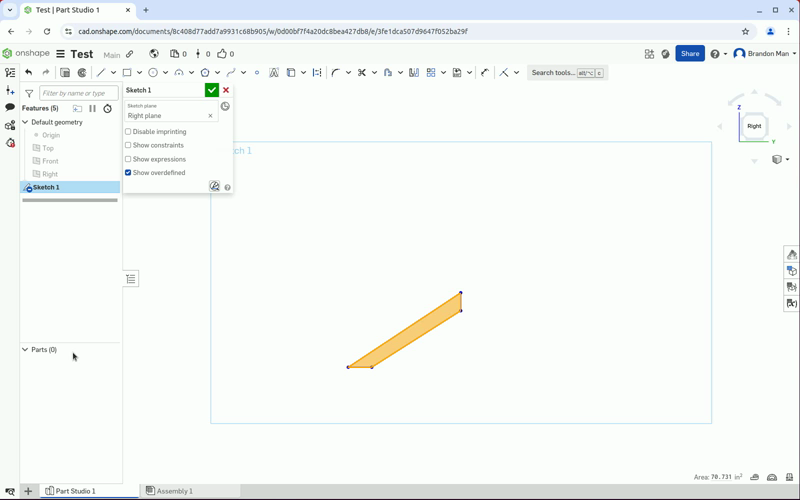
key(shift+e)
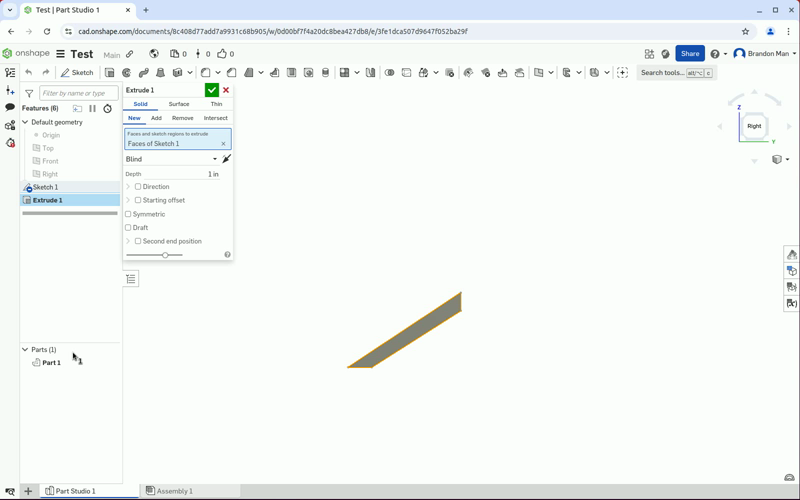
mouse_move(143, 106)
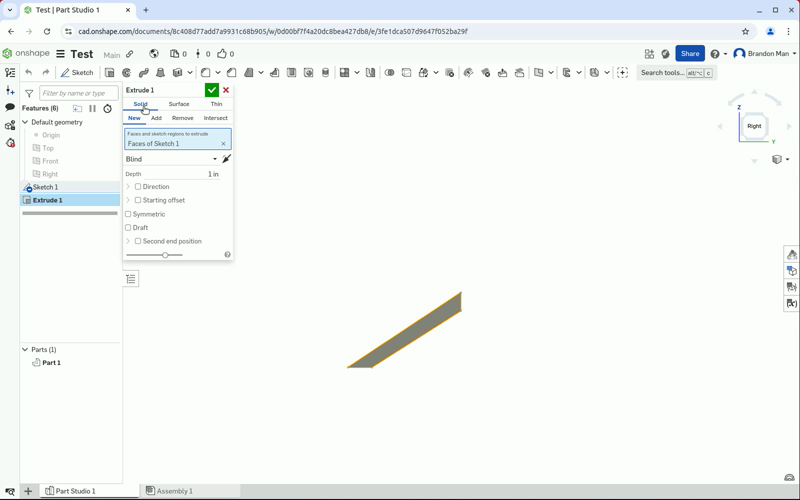
click(143, 106)
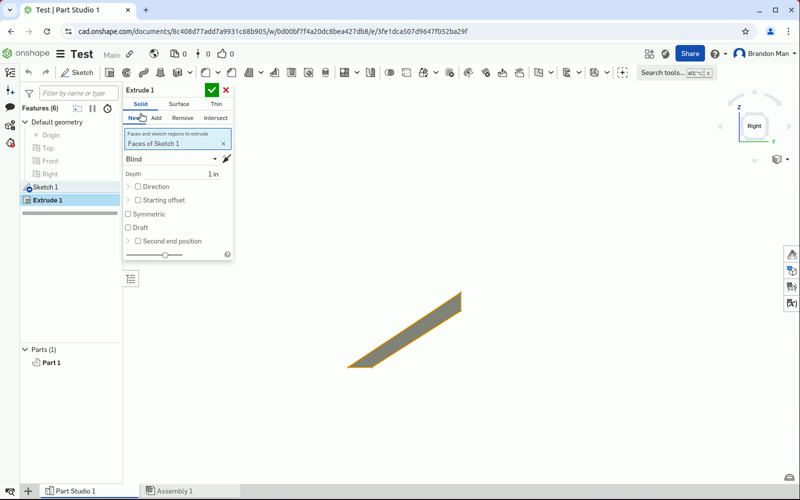
mouse_move(137, 120)
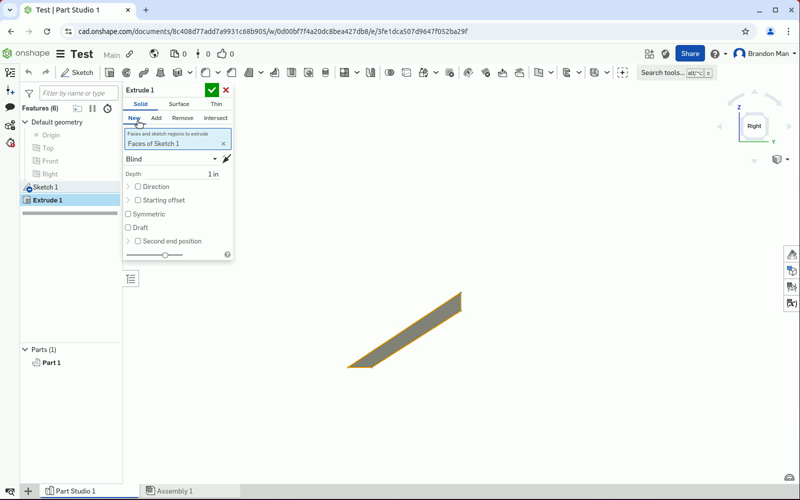
click(137, 120)
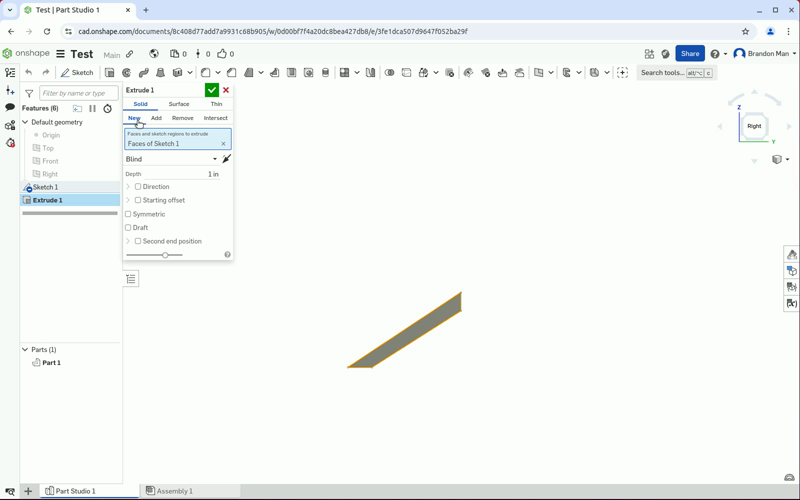
key(tab, 4)
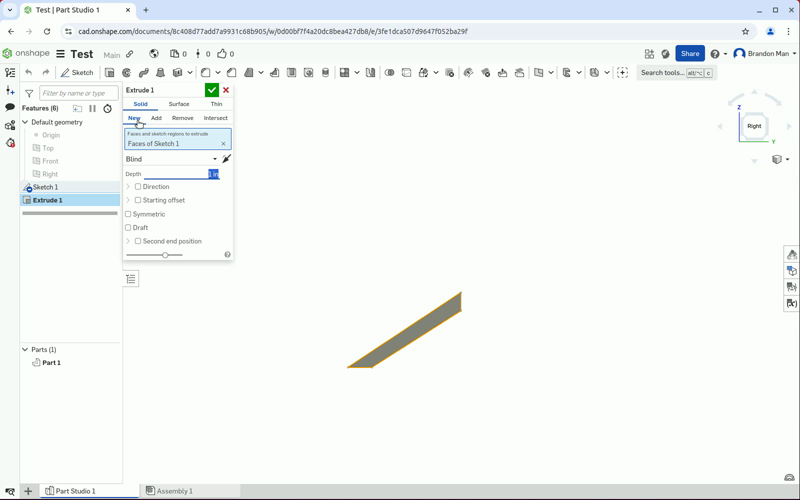
text(3.851)
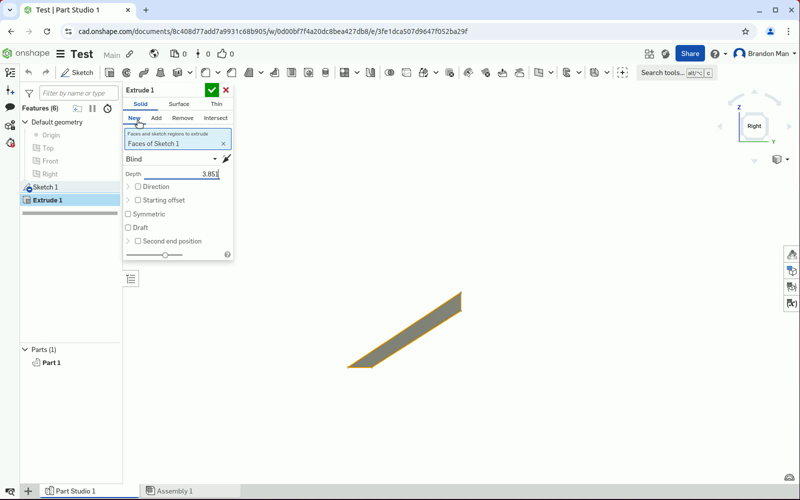
key(enter)
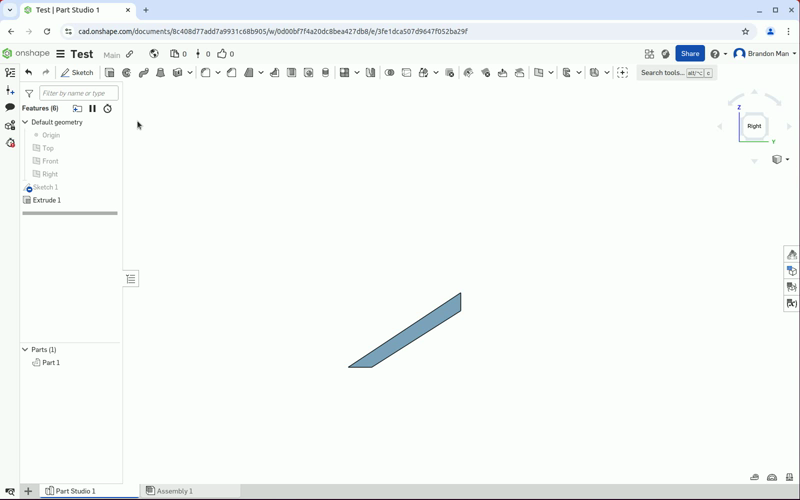
key(shift+h)
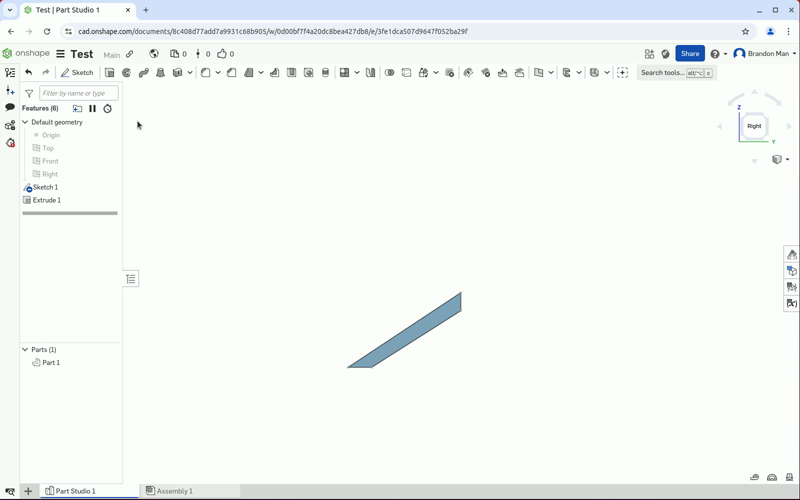
key(shift+h)
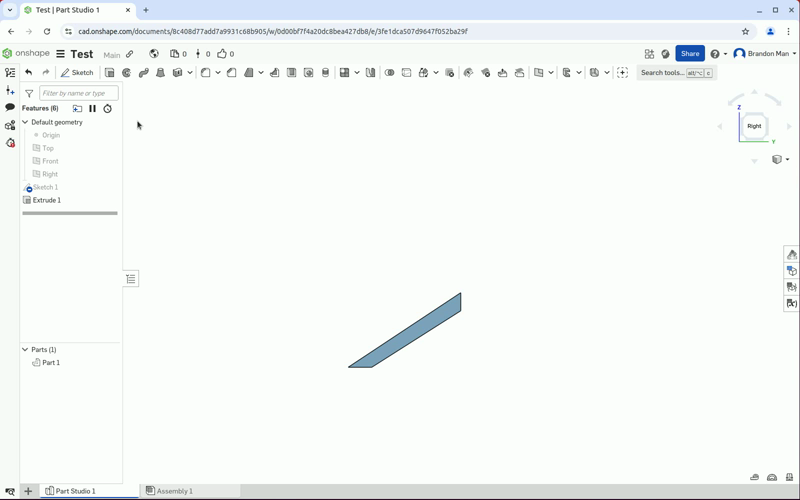
mouse_move(73, 189)
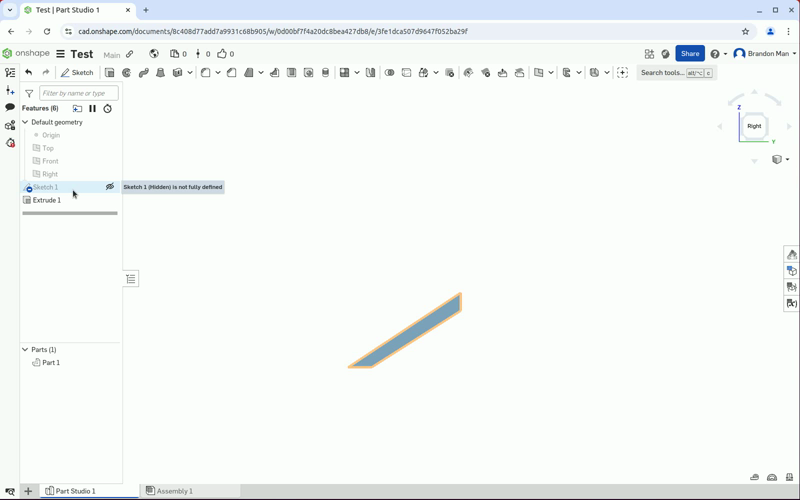
click(73, 189)
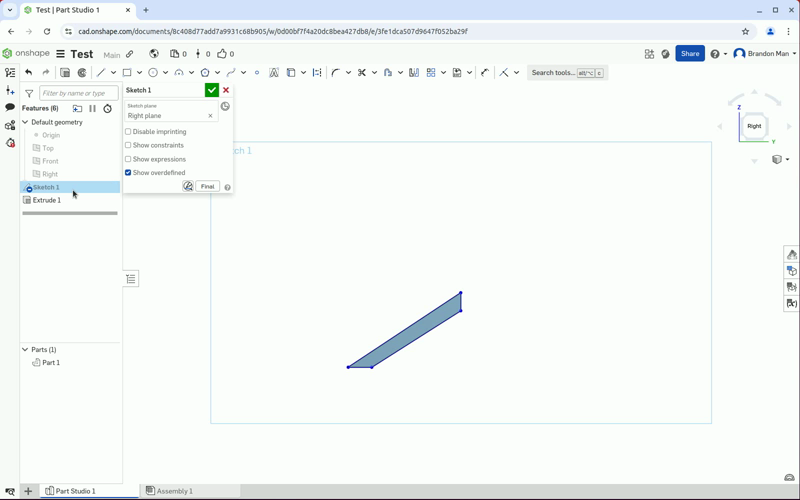
mouse_move(229, 92)
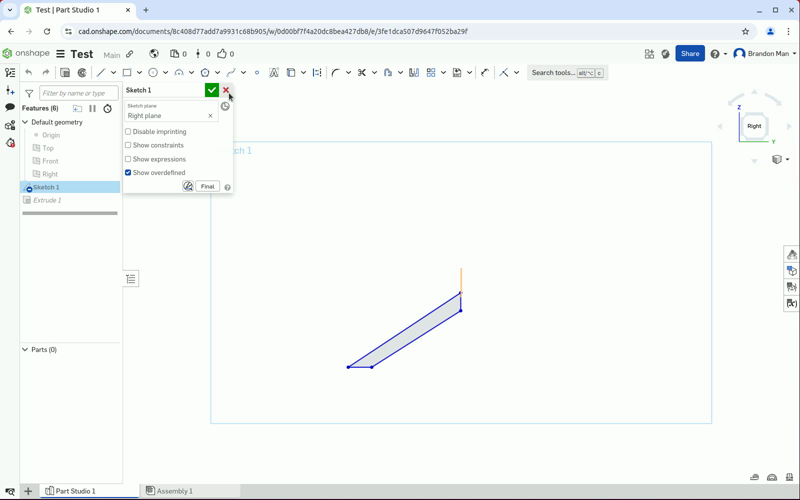
click(229, 92)
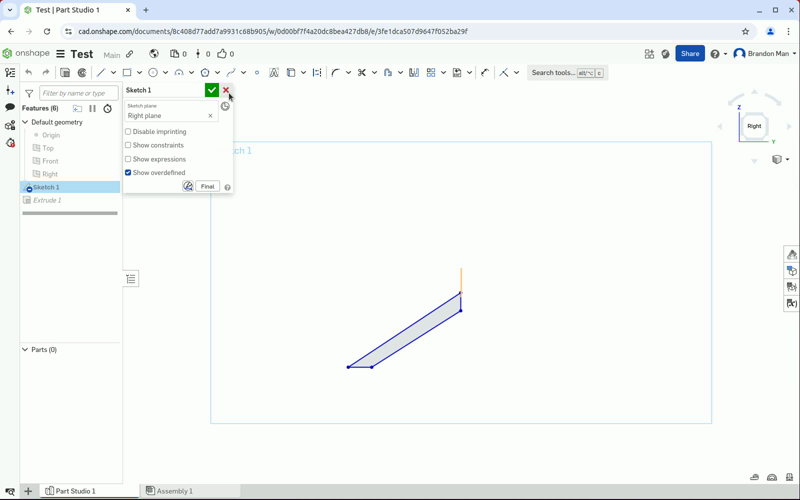
key(shift+s)
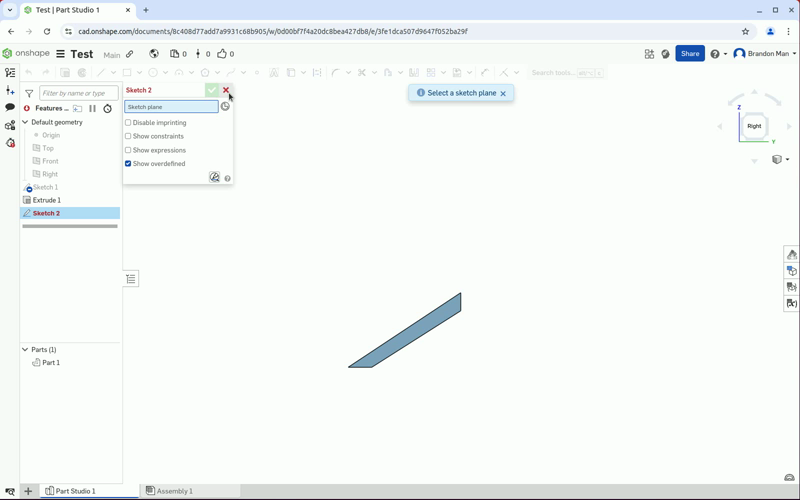
mouse_move(73, 176)
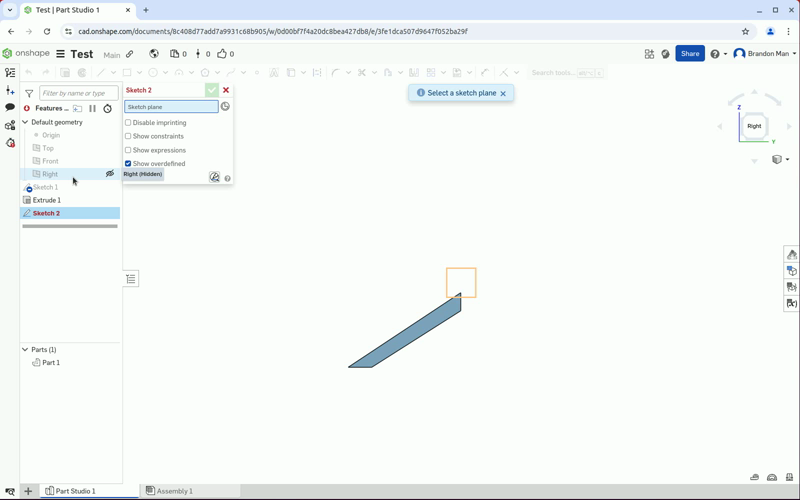
click(73, 176)
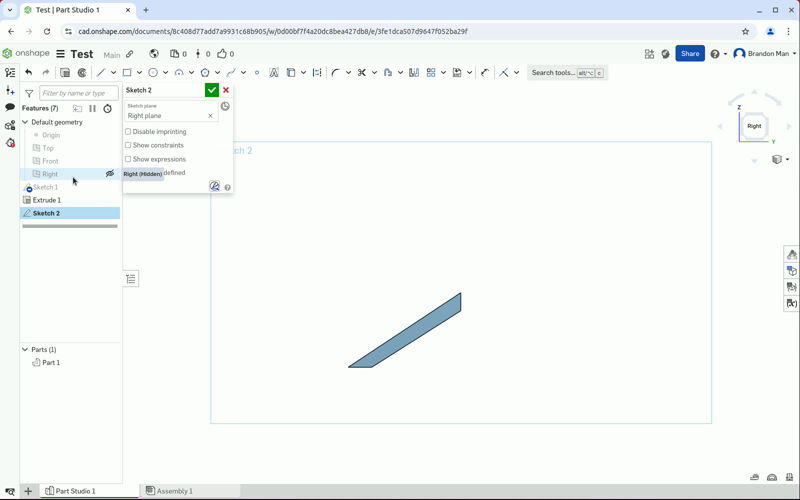
mouse_move(73, 352)
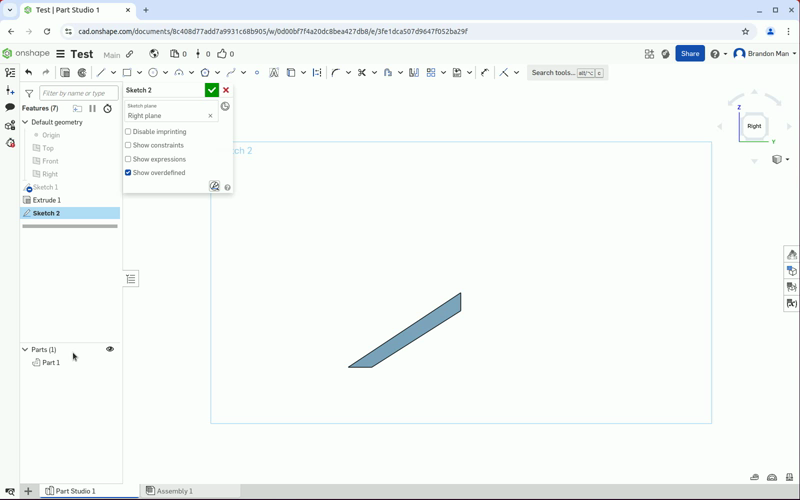
key(y)
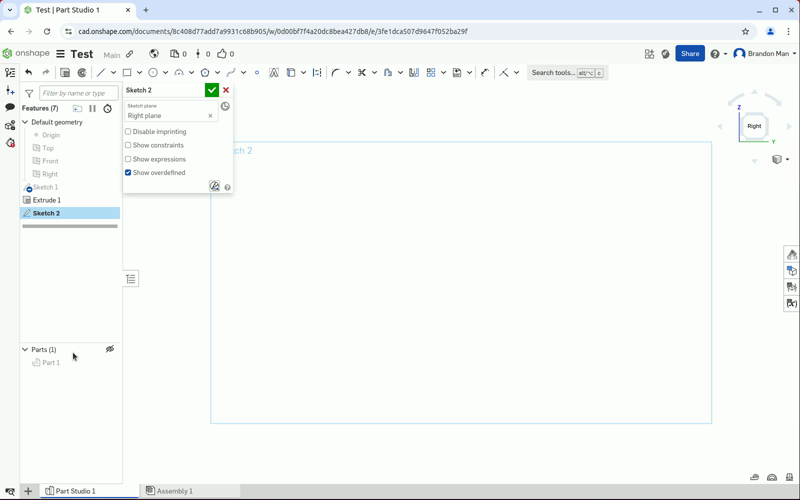
key(l)
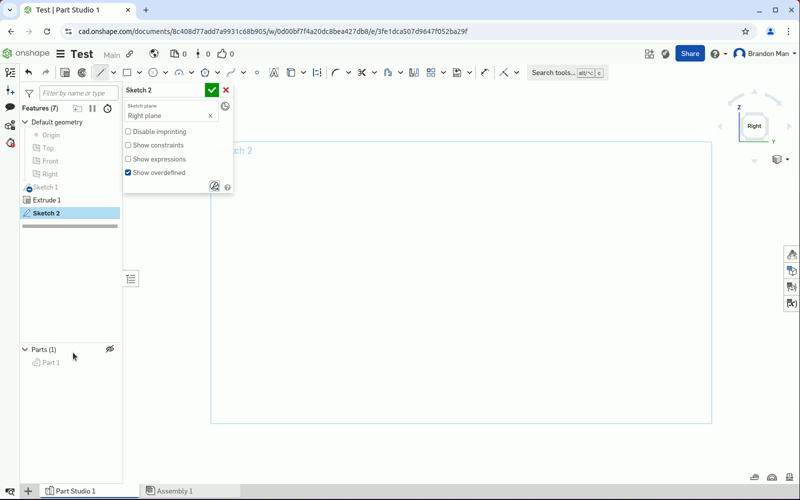
key_down(shift)
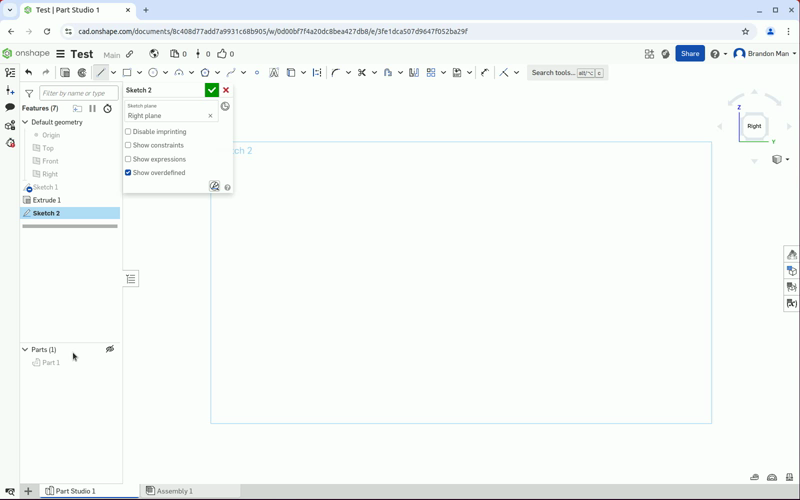
mouse_move(348, 386)
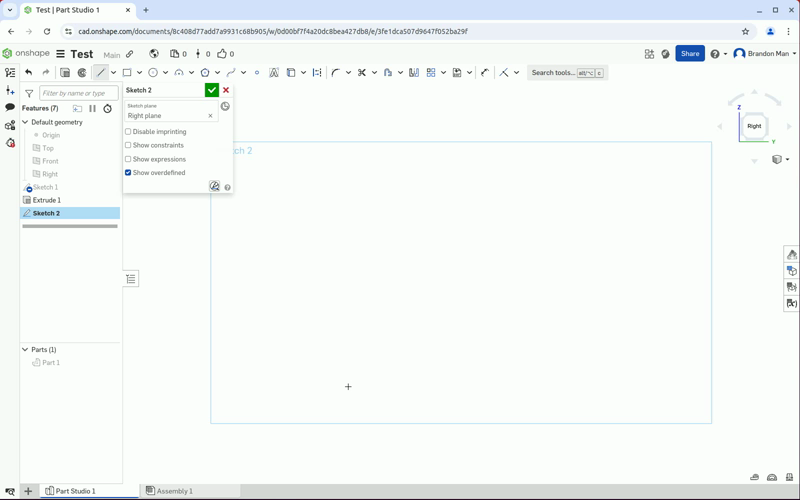
click(348, 386)
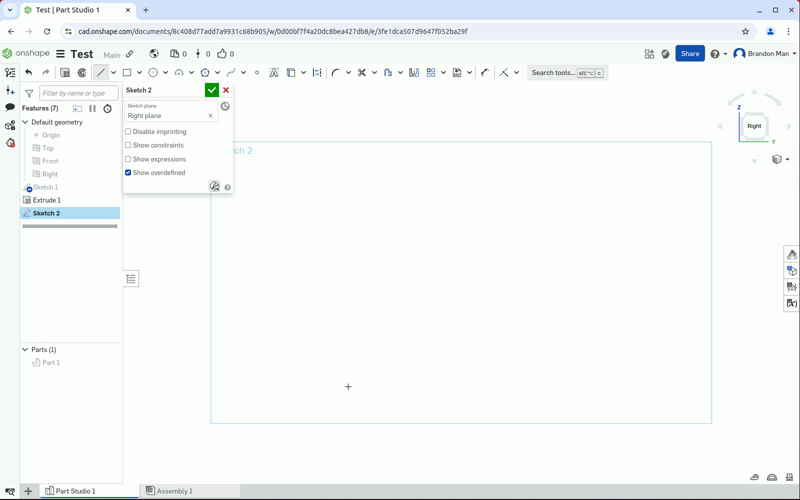
key_up(shift)
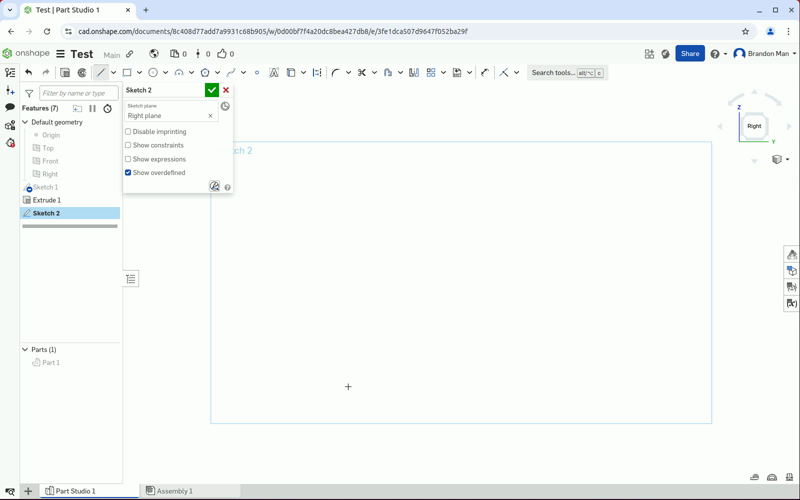
key_down(shift)
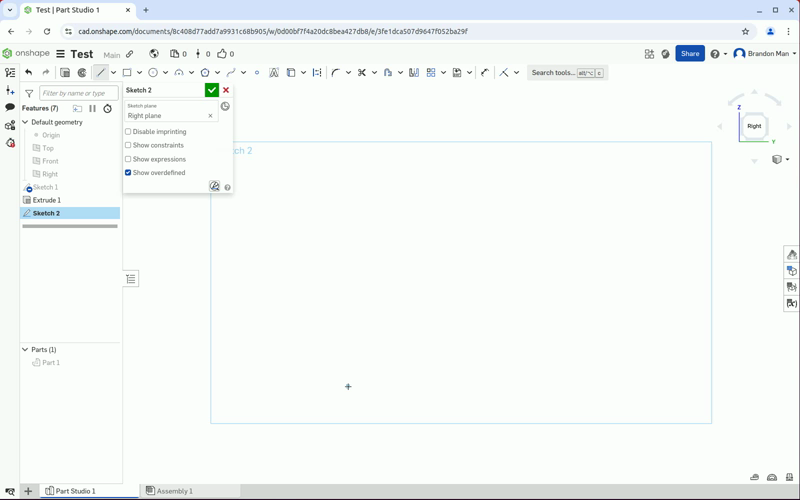
mouse_move(460, 386)
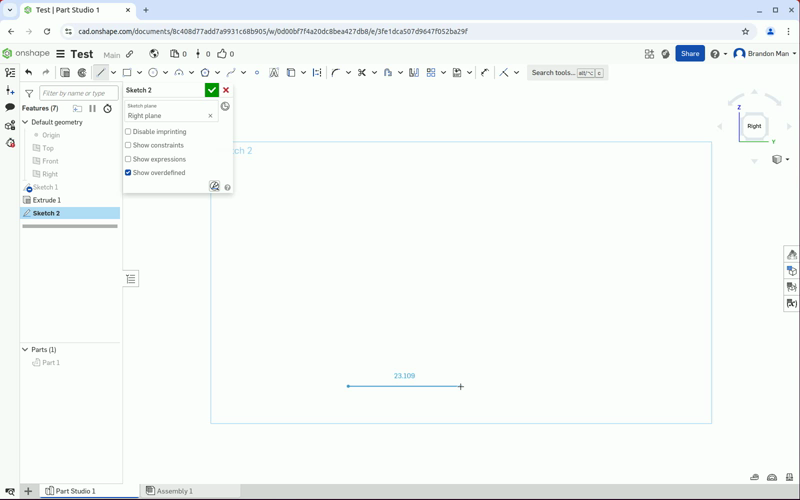
click(460, 386)
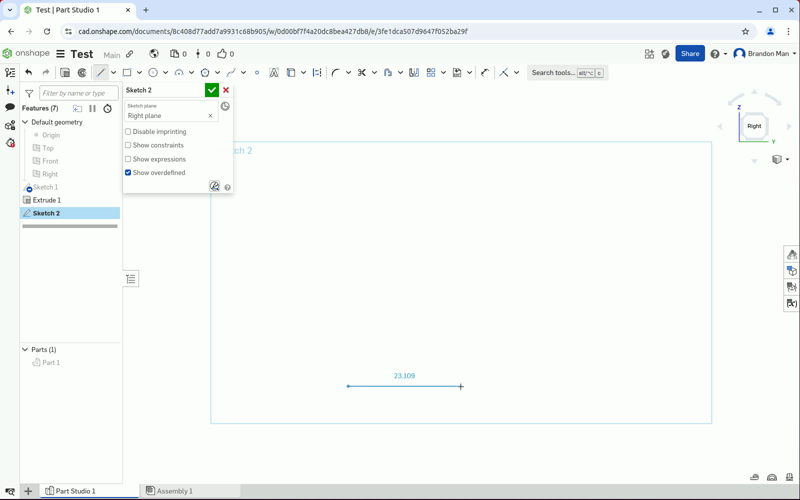
key_up(shift)
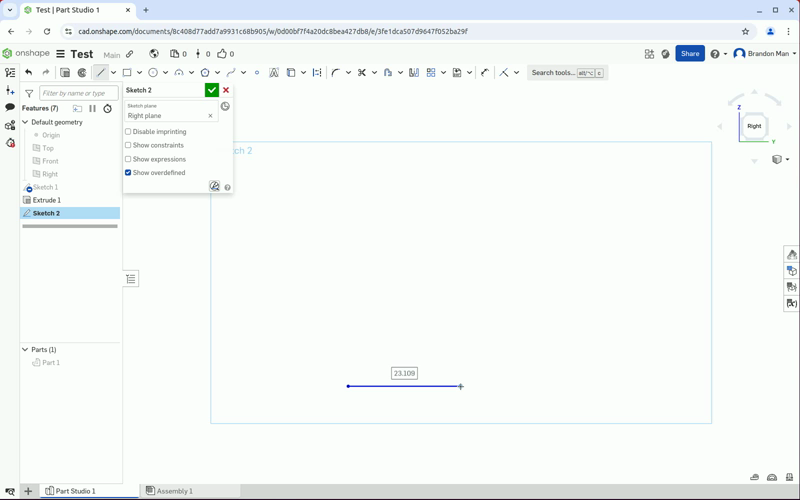
key_down(shift)
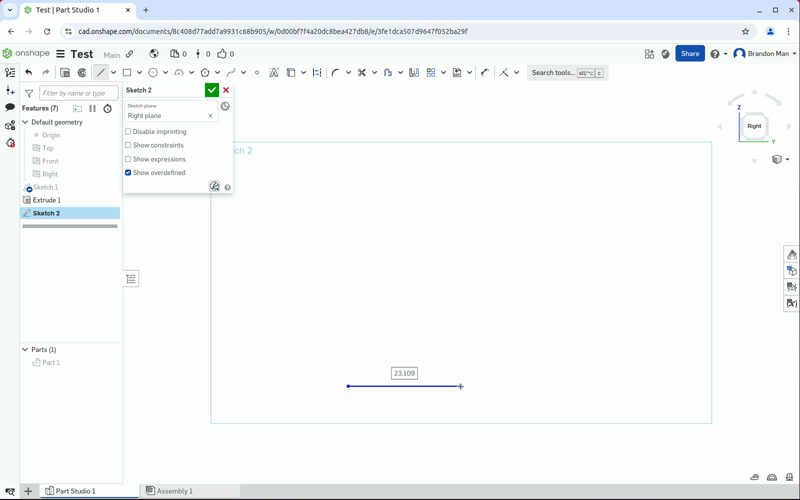
mouse_move(490, 386)
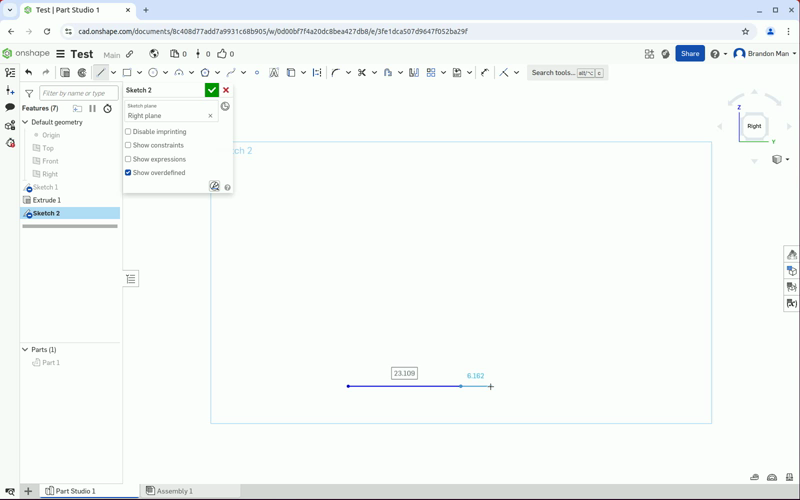
mouse_move(460, 367)
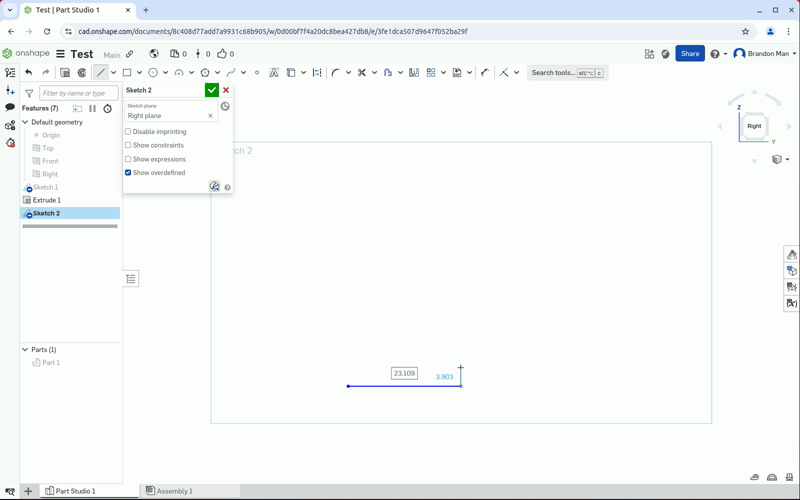
click(460, 367)
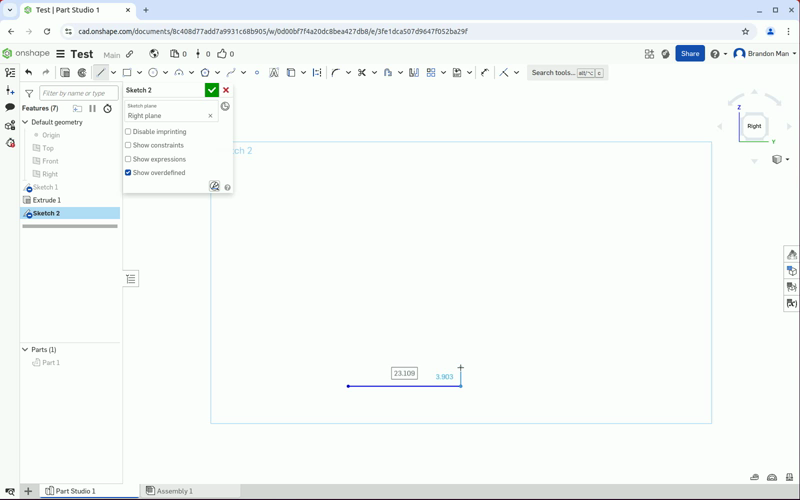
key_up(shift)
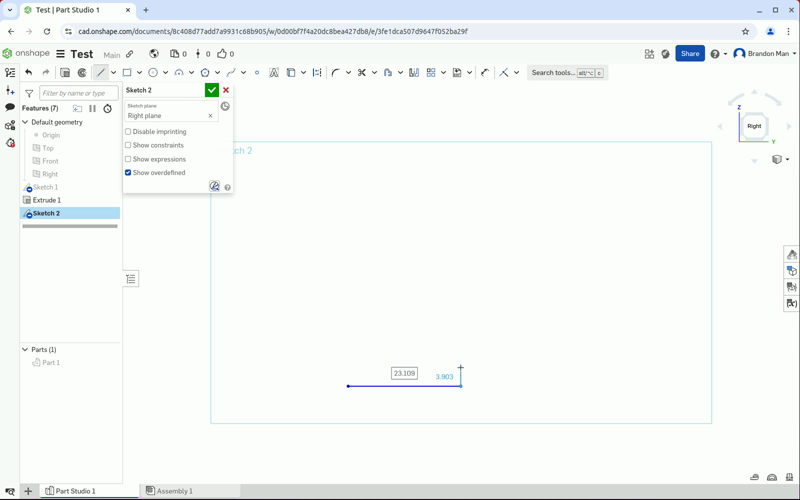
key_down(shift)
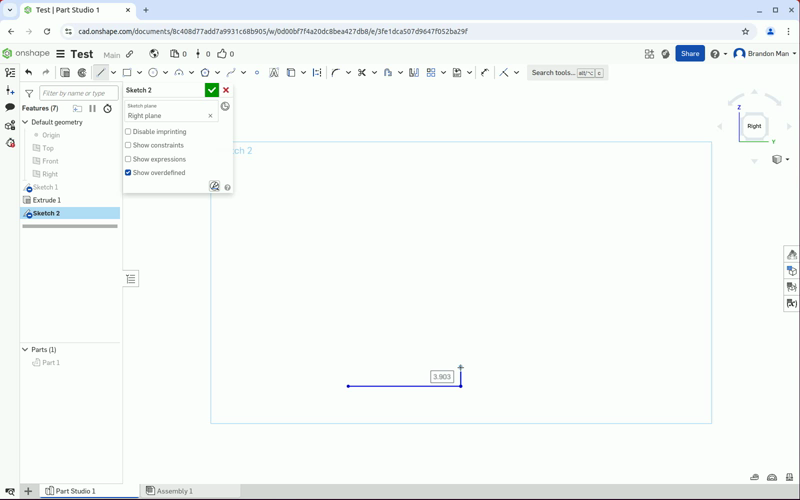
mouse_move(371, 367)
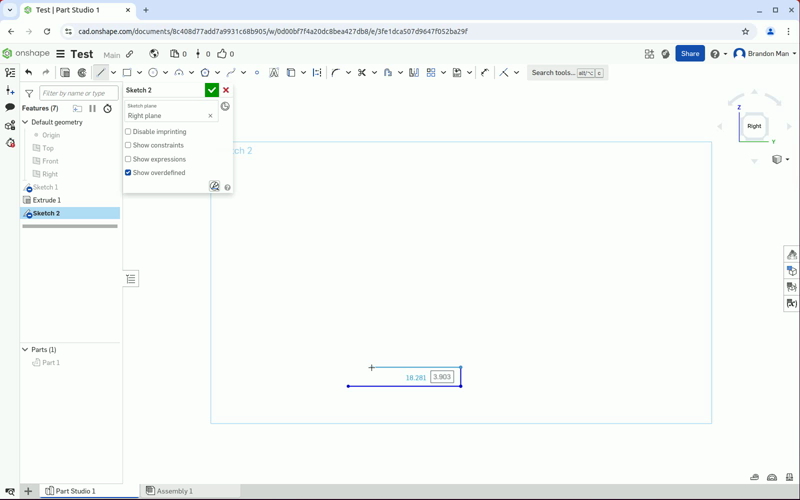
click(371, 367)
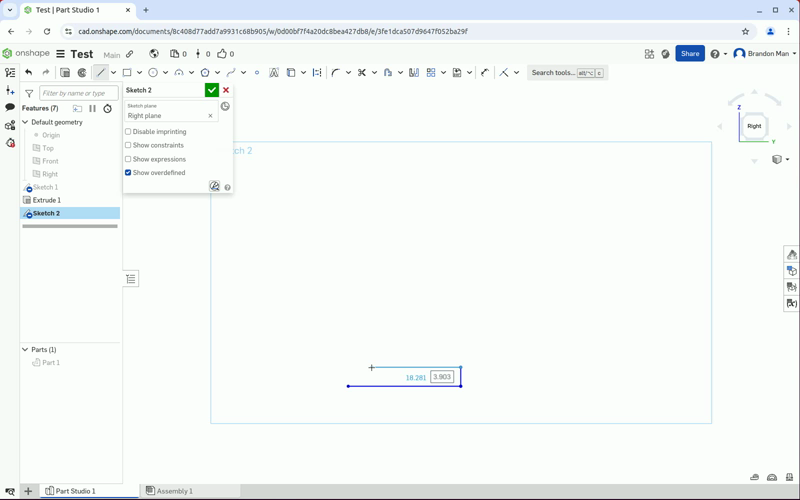
key_up(shift)
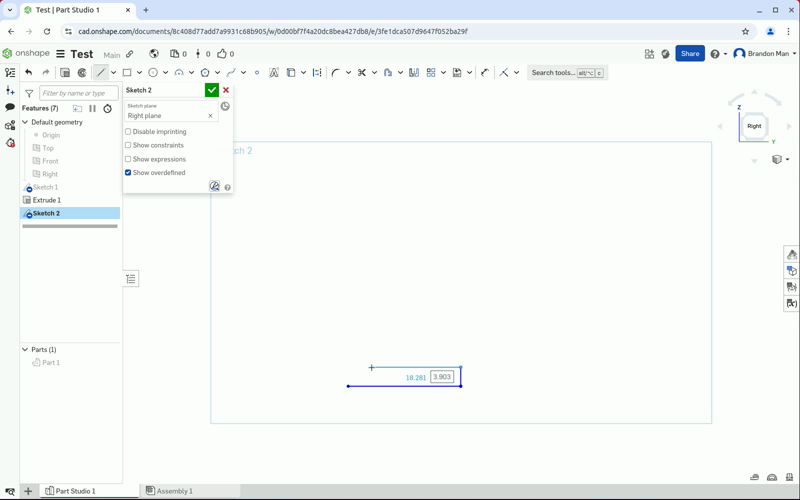
key_down(shift)
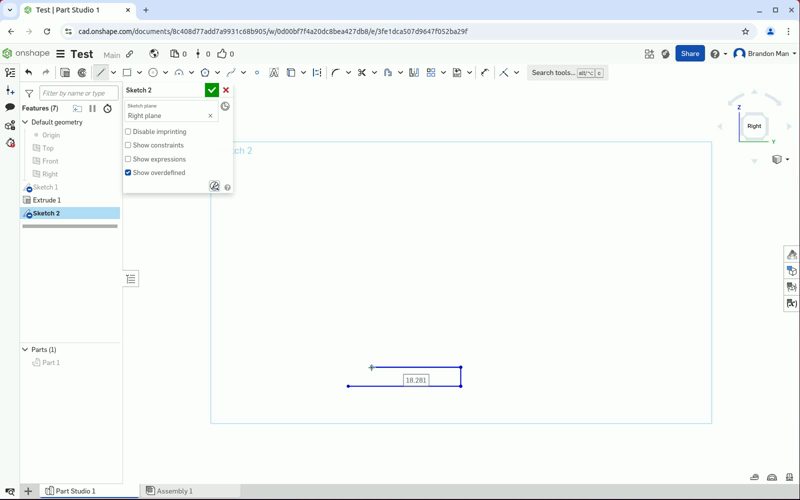
mouse_move(401, 367)
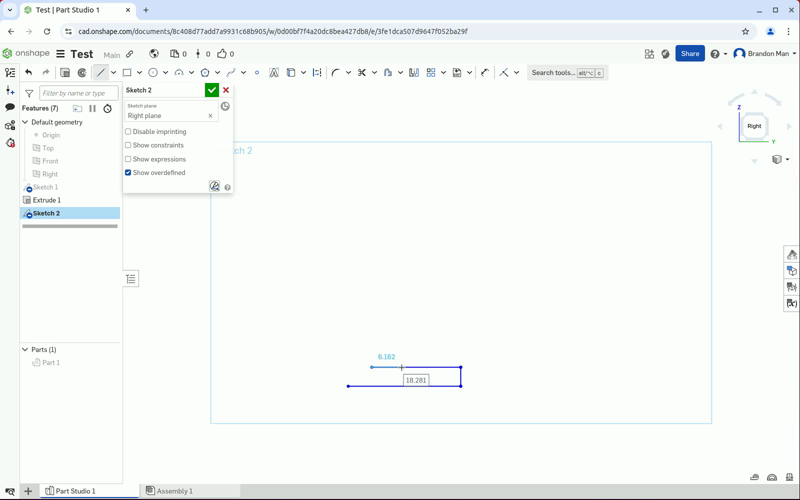
mouse_move(348, 367)
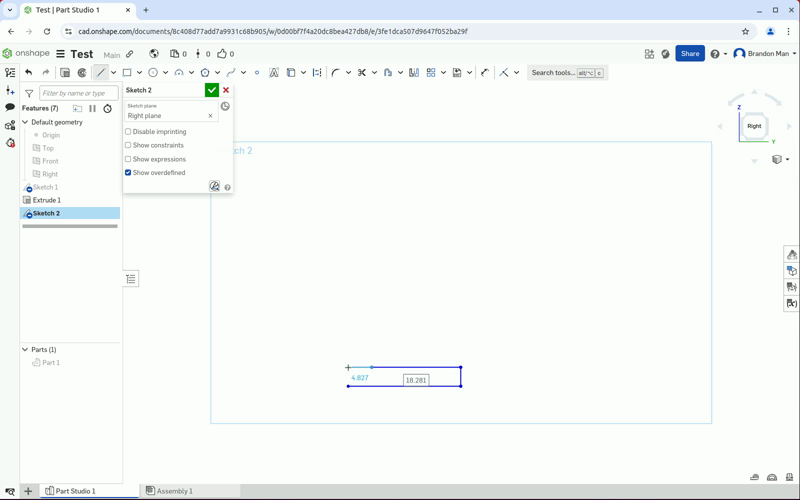
click(348, 367)
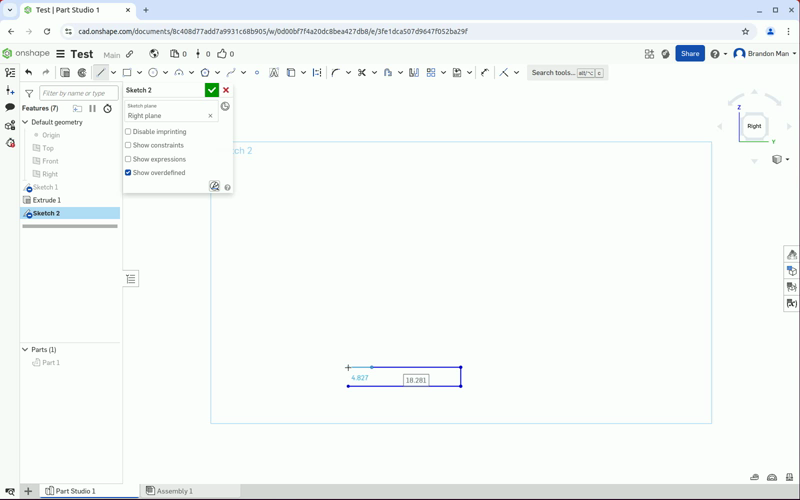
key_up(shift)
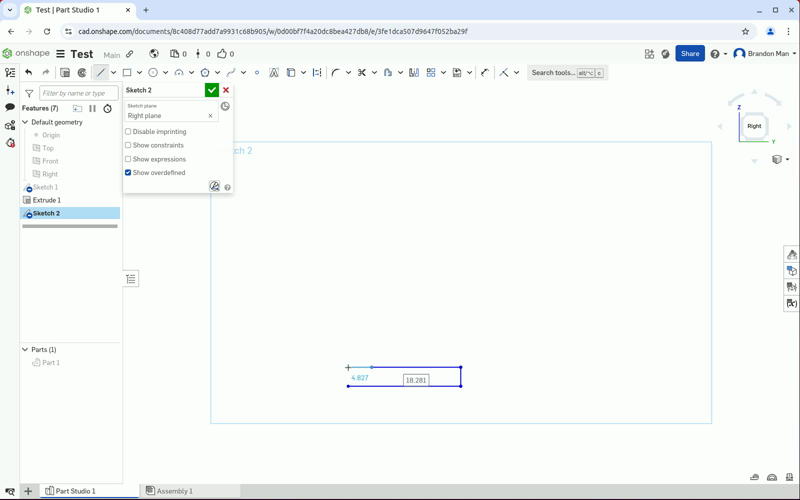
mouse_move(378, 367)
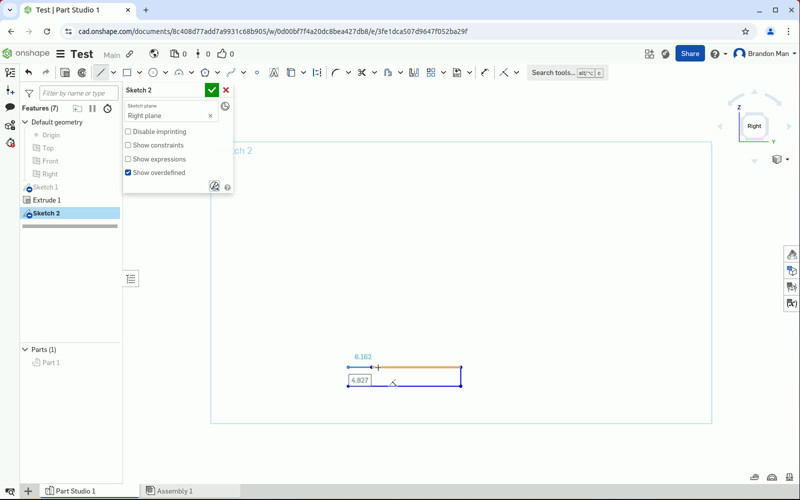
key_down(shift)
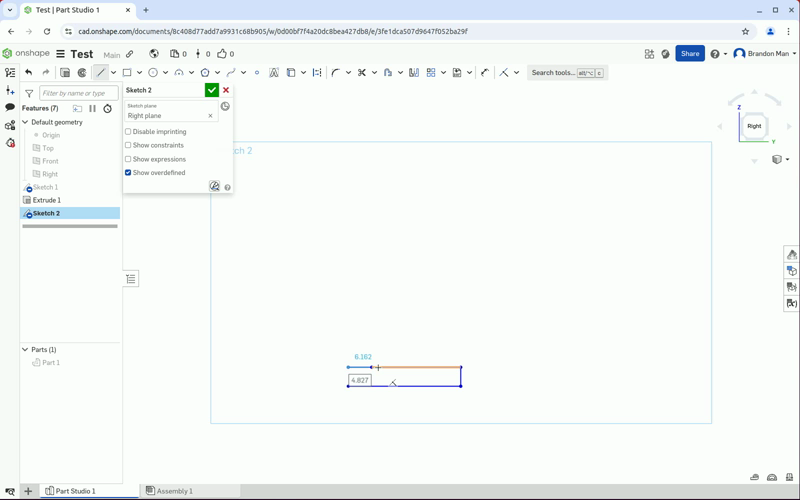
mouse_move(348, 386)
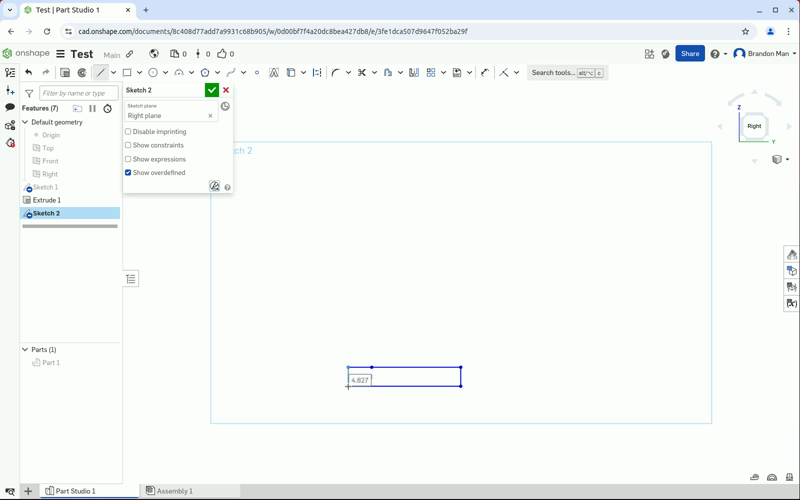
key_up(shift)
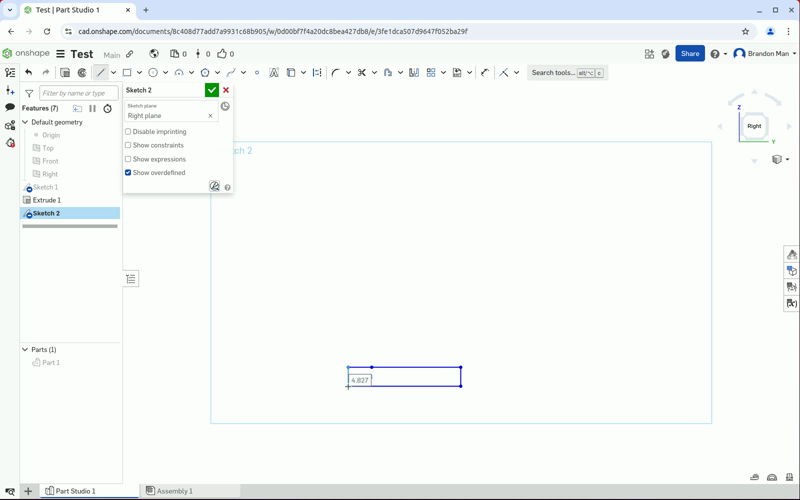
click(348, 386)
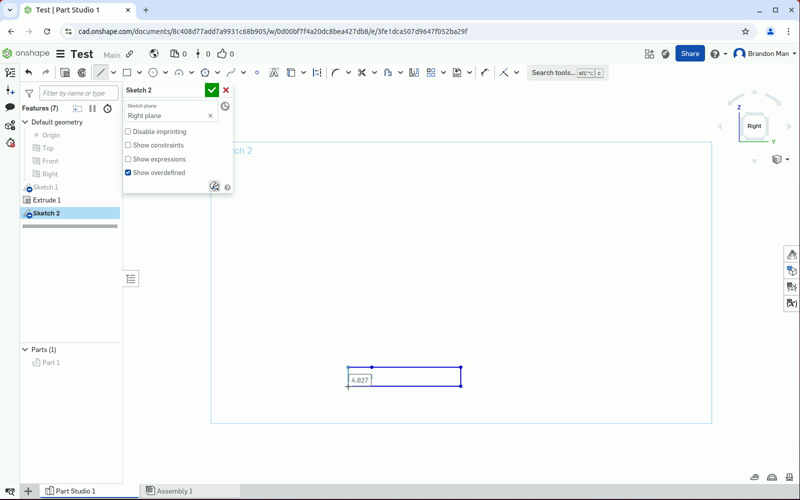
key(esc)
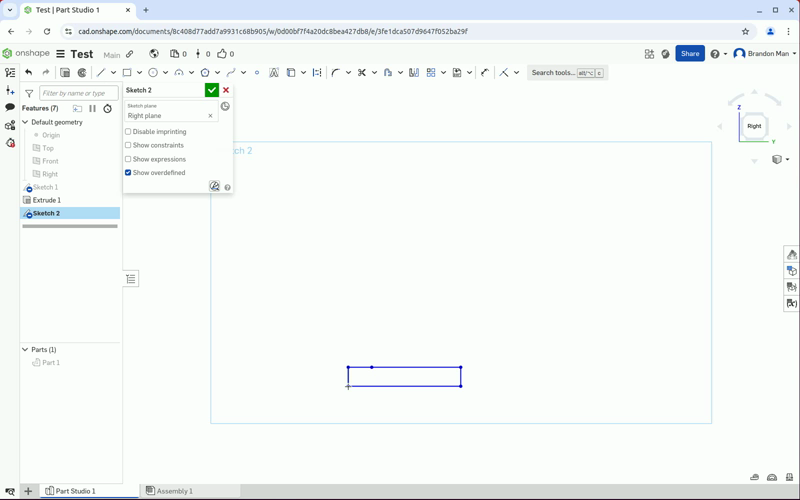
mouse_move(357, 382)
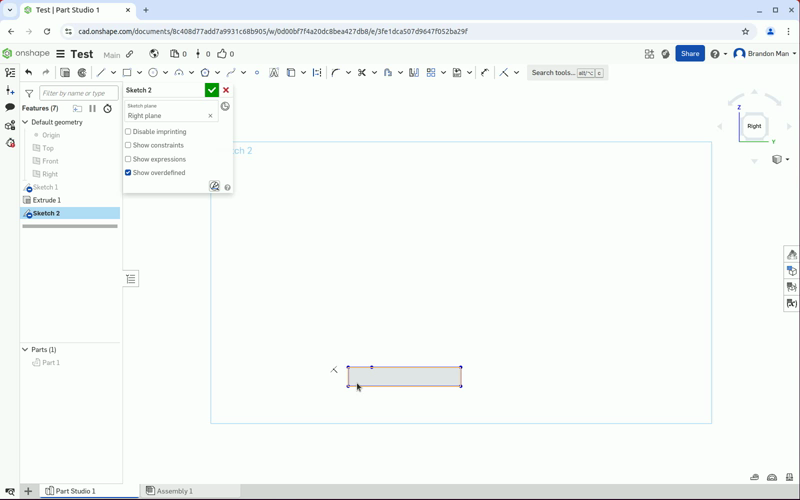
click(357, 382)
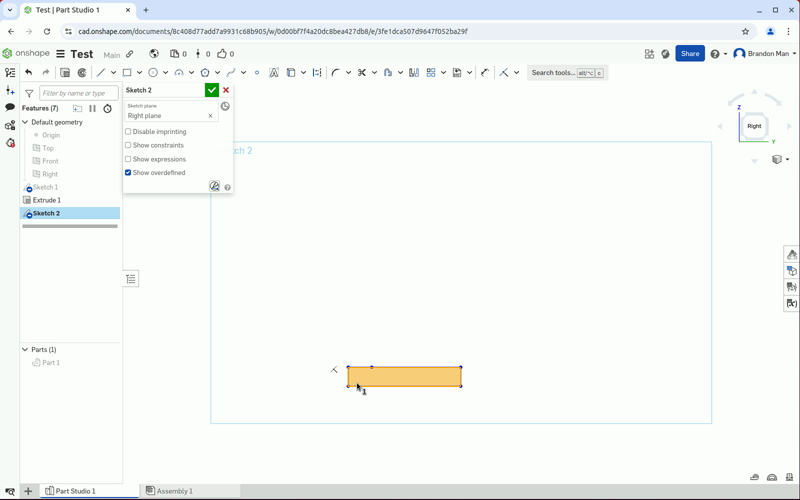
mouse_move(73, 352)
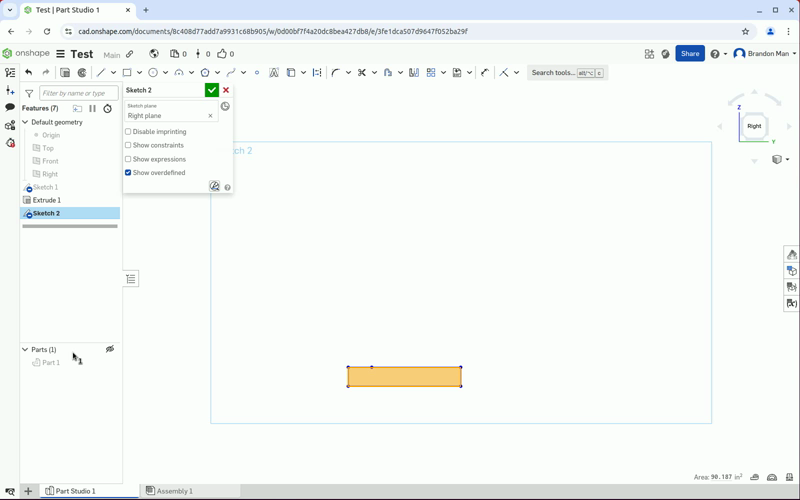
key(shift+y)
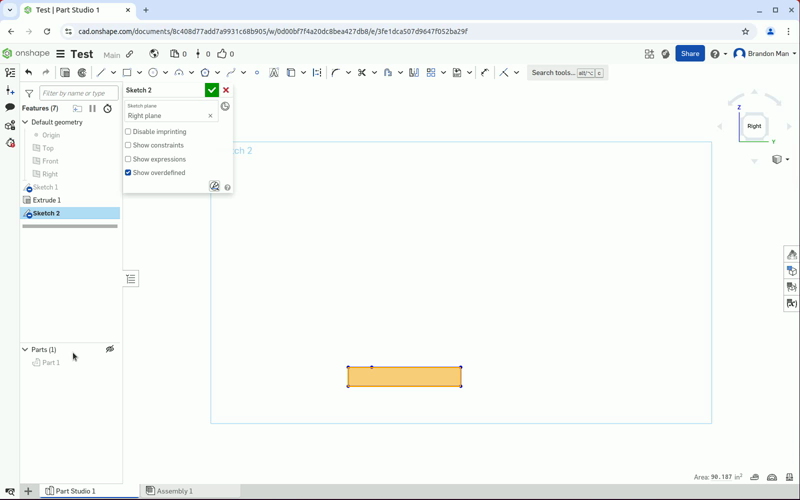
key(shift+e)
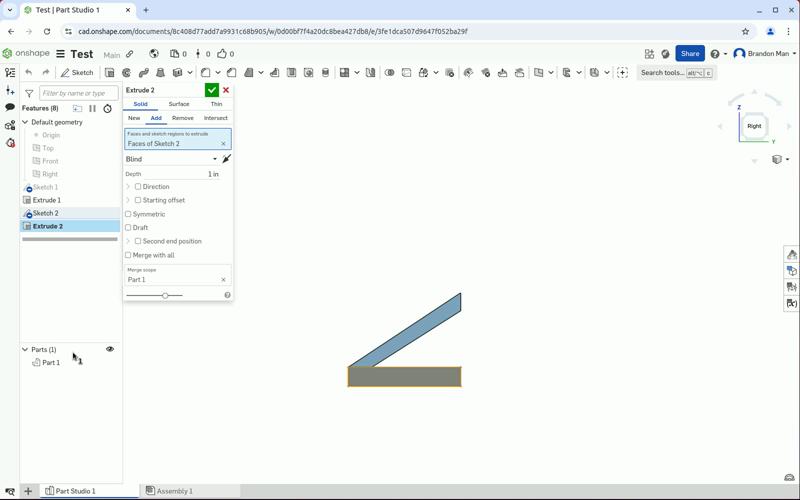
mouse_move(143, 106)
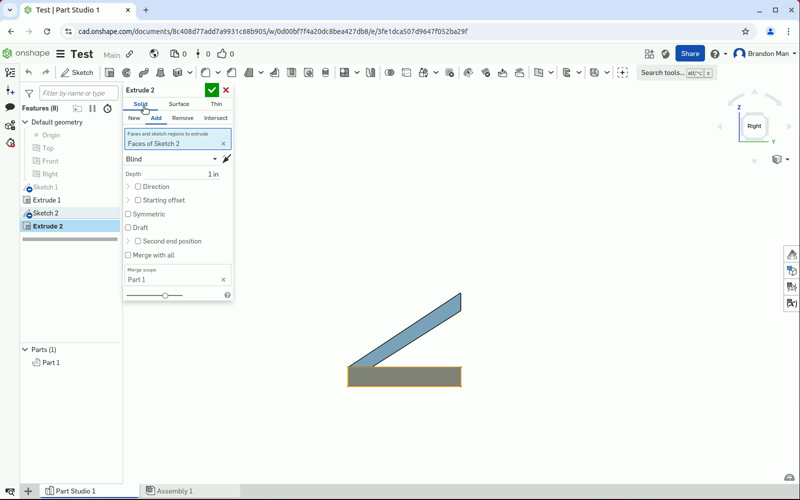
click(143, 106)
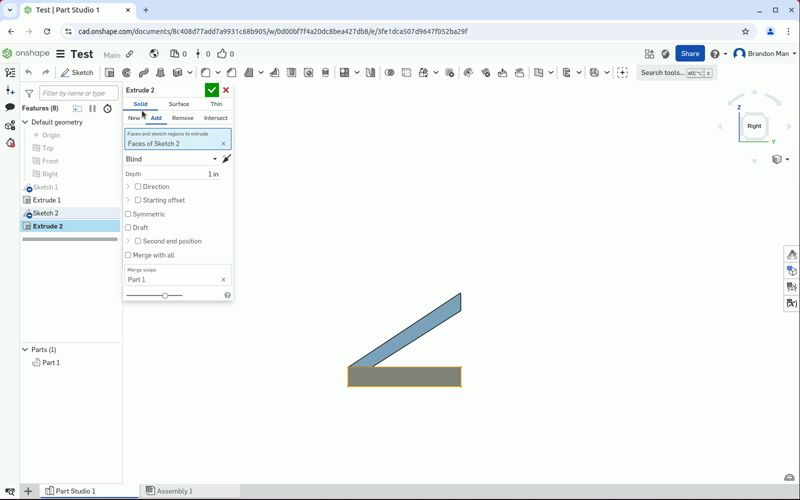
mouse_move(137, 120)
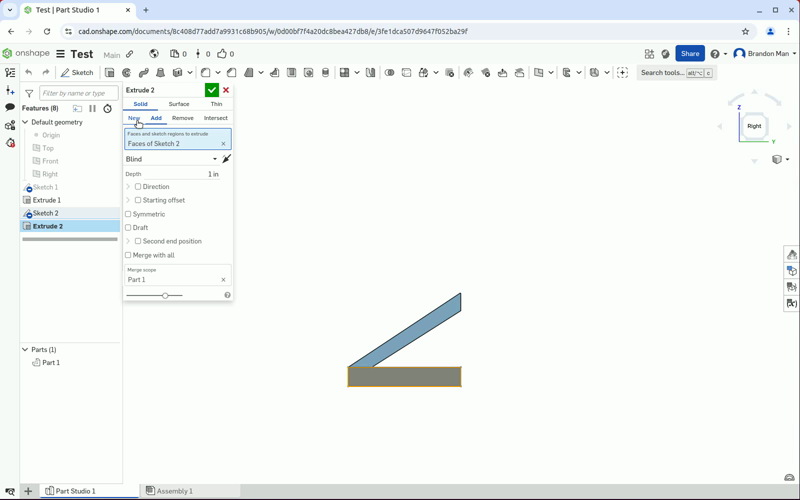
click(137, 120)
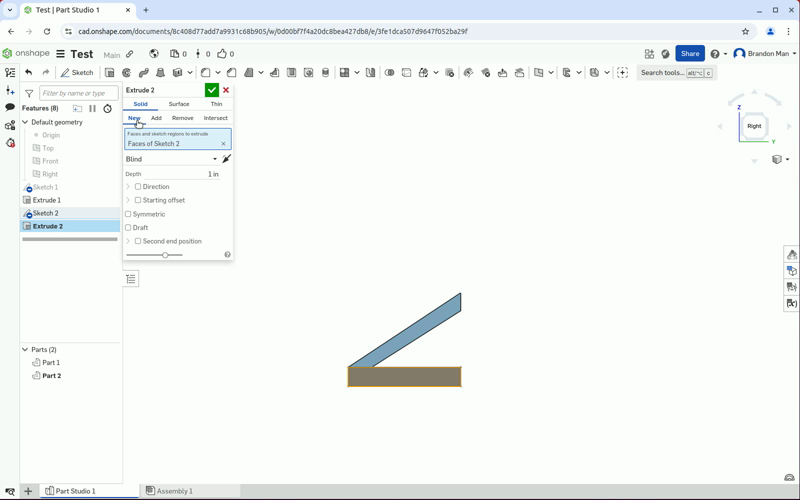
key(tab, 4)
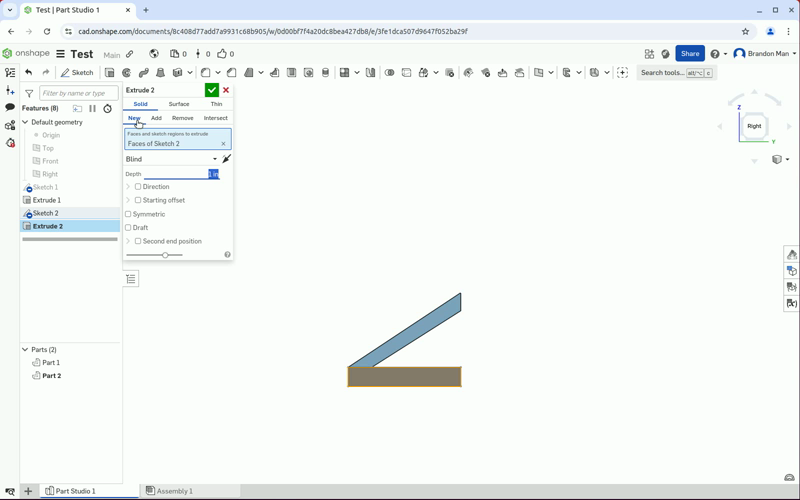
text(3.851)
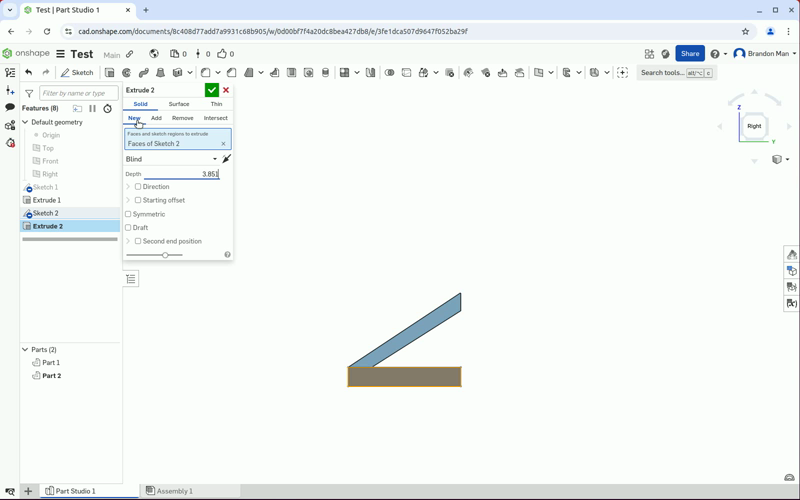
key(enter)
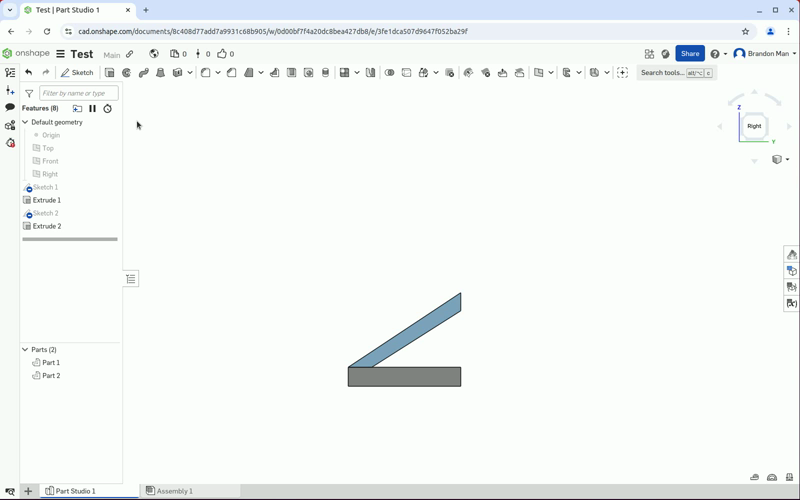
key(shift+h)
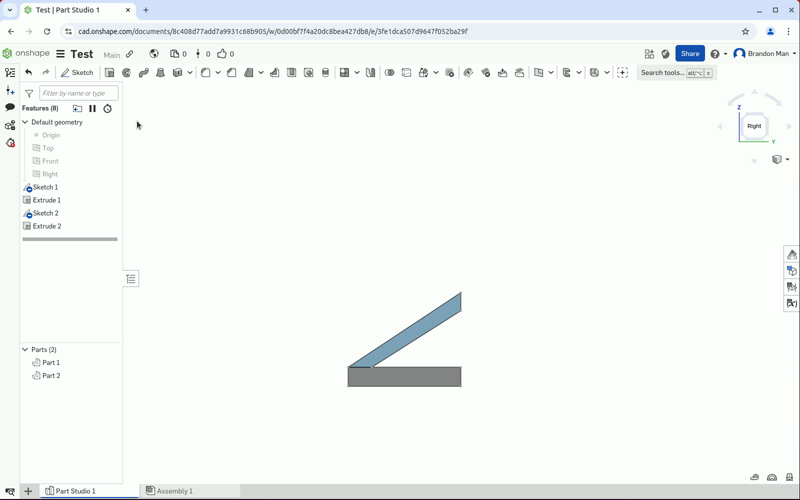
key(shift+h)
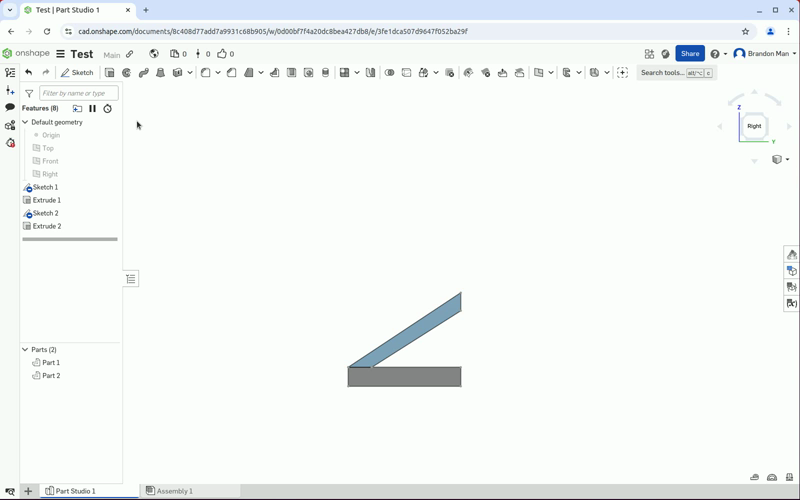
key(shift+7)
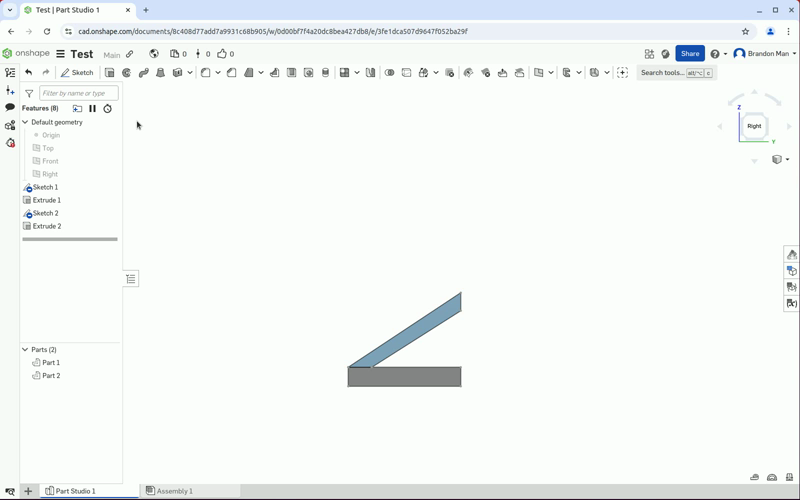
key(right, 2)
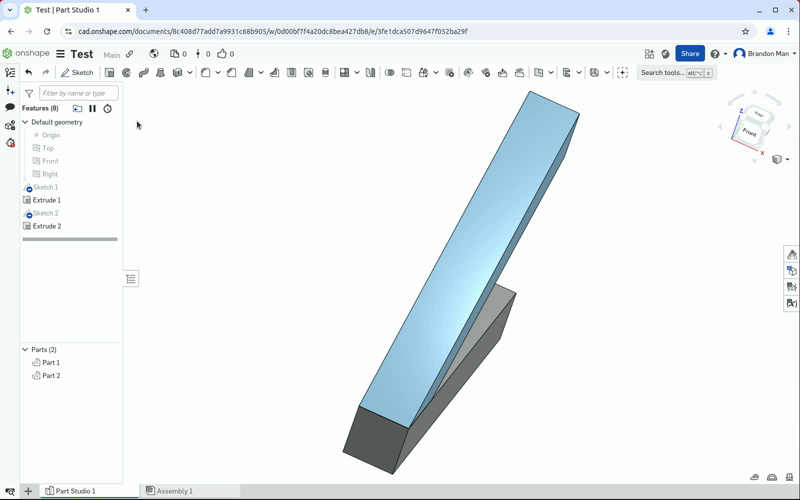
key(down, 2)
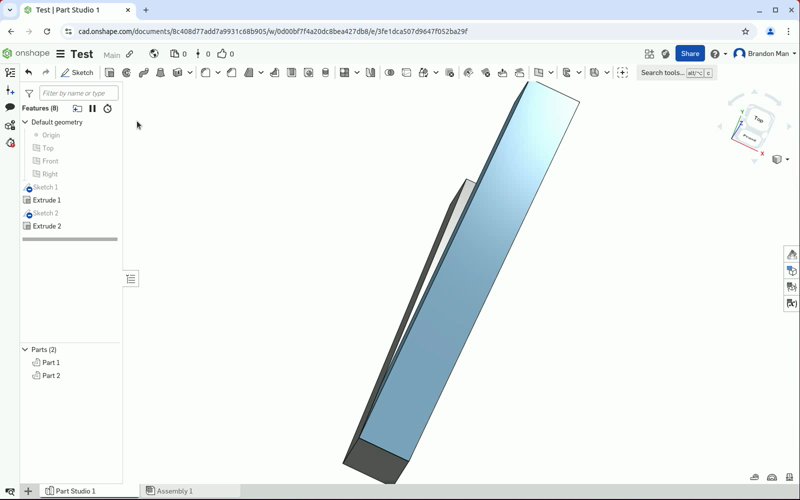
key(up, 2)
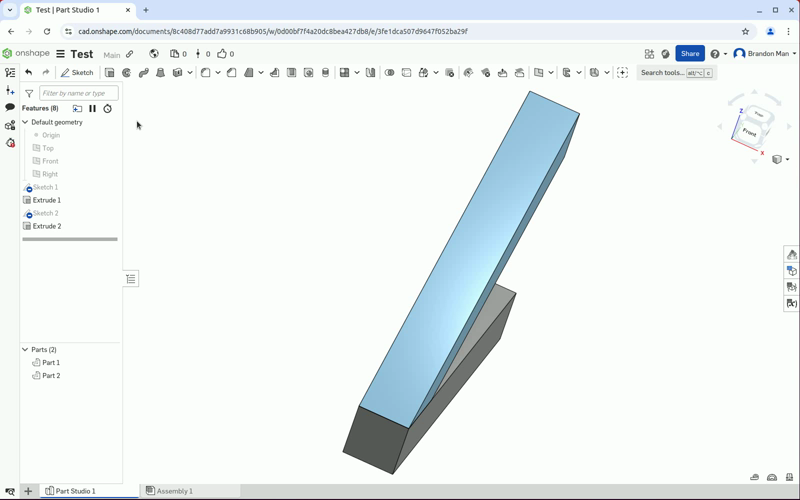
key(left, 2)
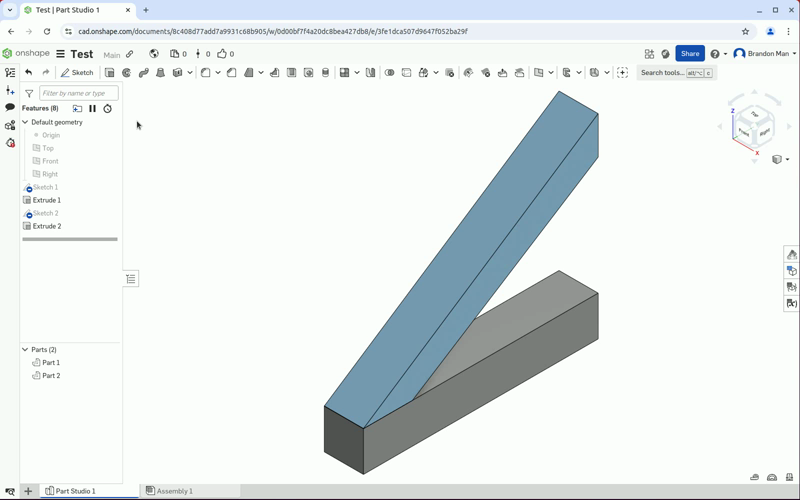
mouse_move(73, 189)
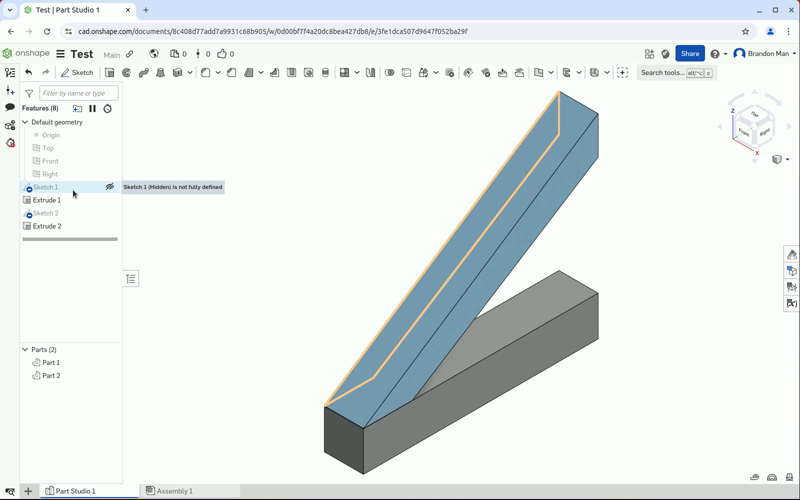
click(73, 189)